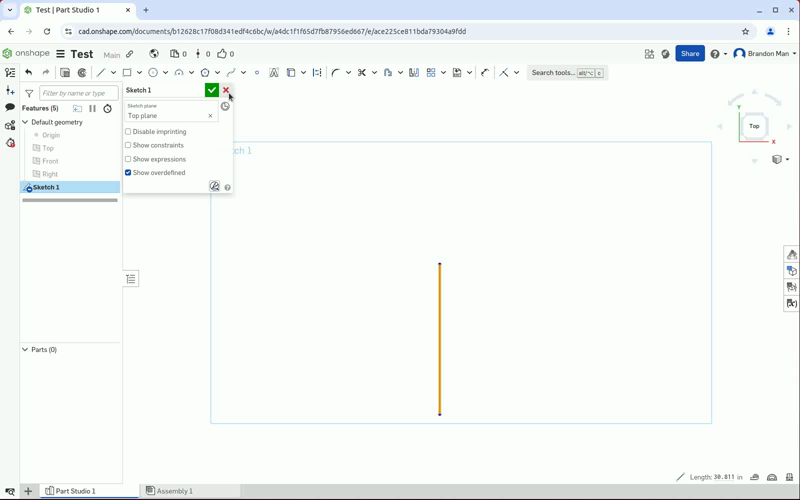
key(shift+h)
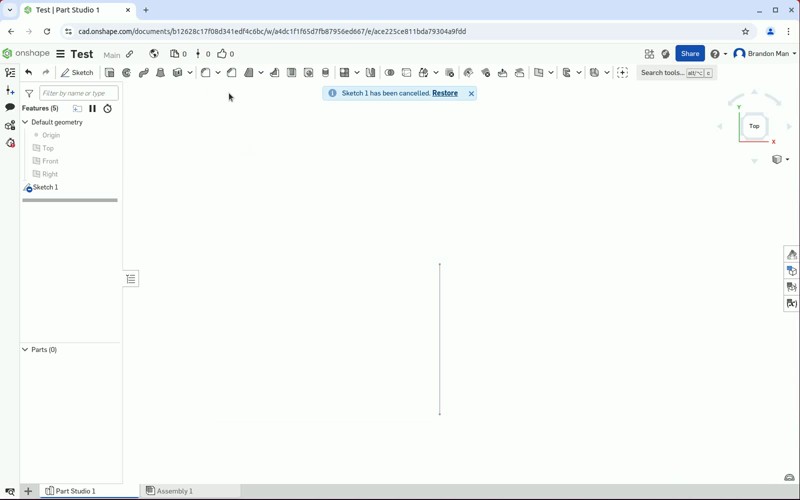
key(shift+s)
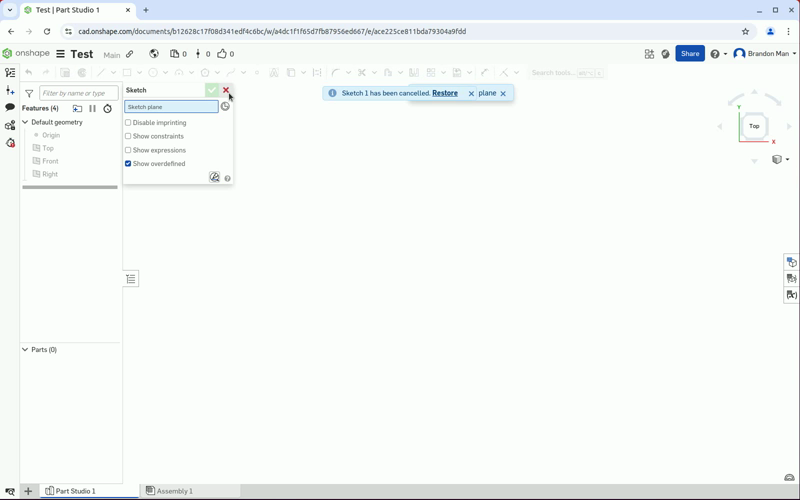
mouse_move(73, 150)
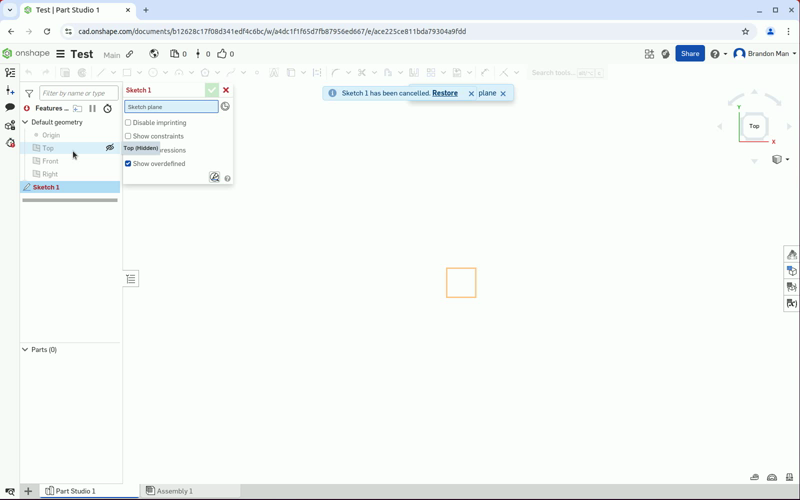
click(73, 150)
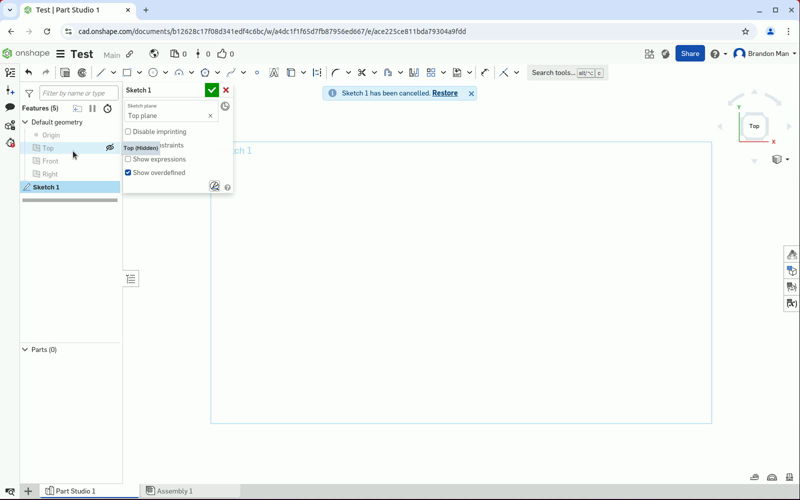
mouse_move(73, 352)
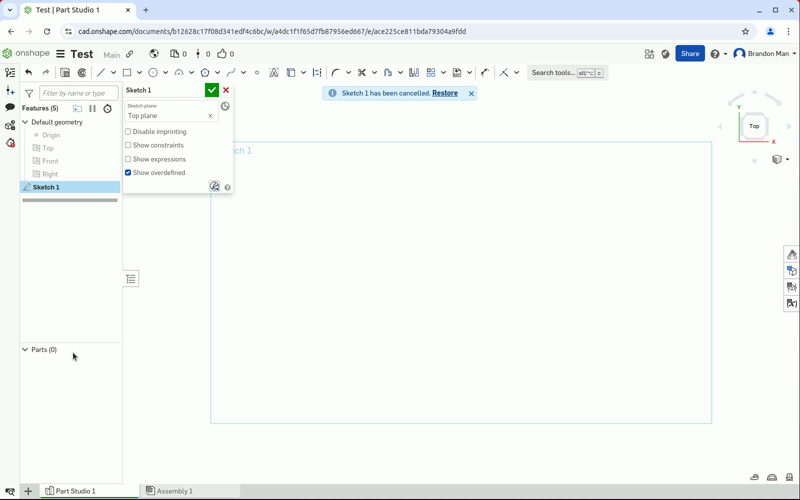
key(y)
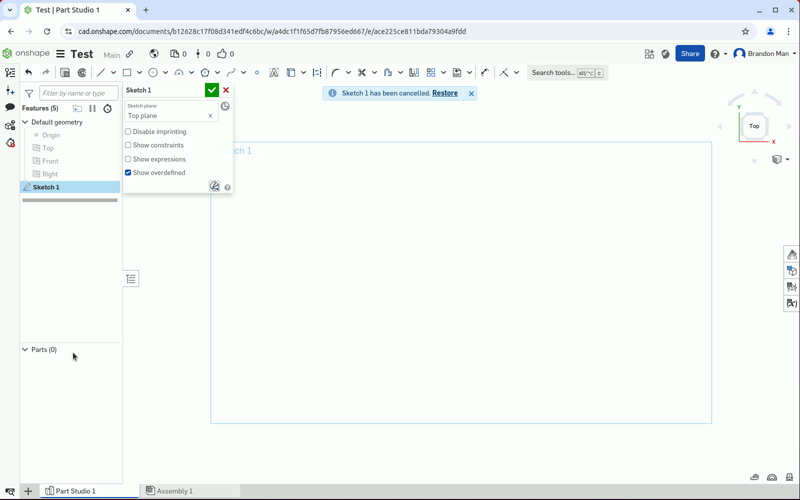
key(l)
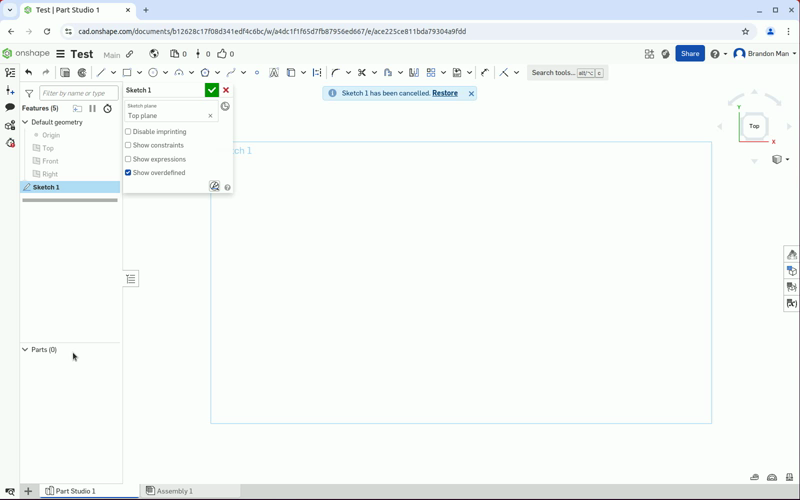
key_down(shift)
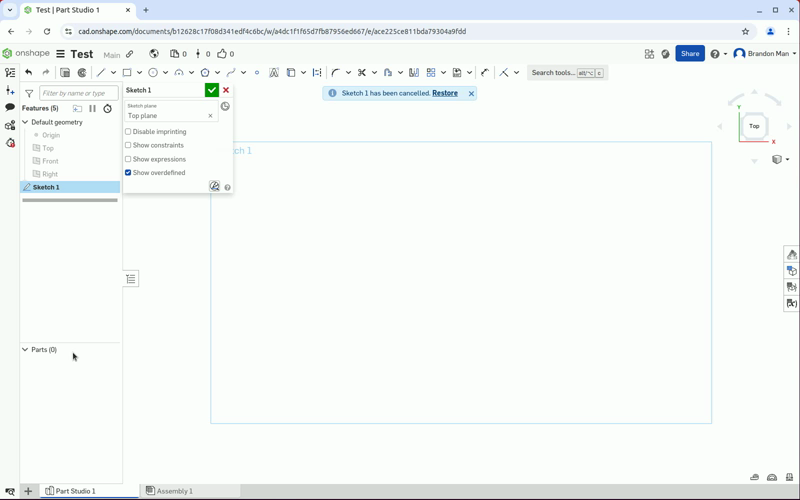
mouse_move(460, 282)
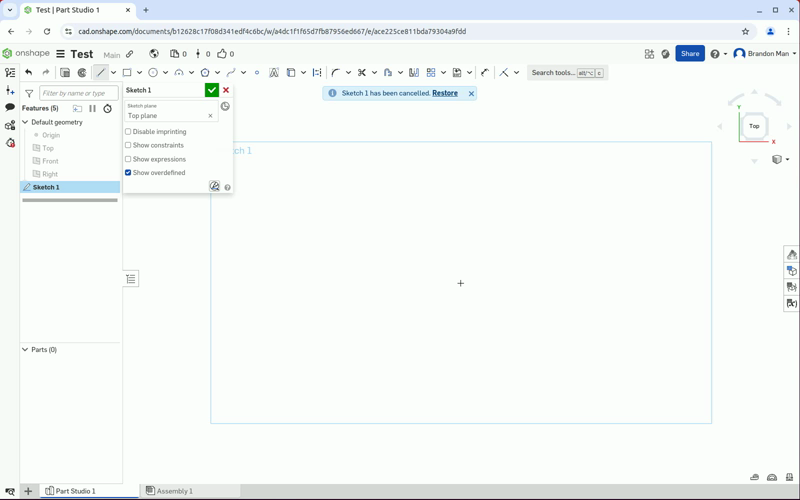
click(460, 282)
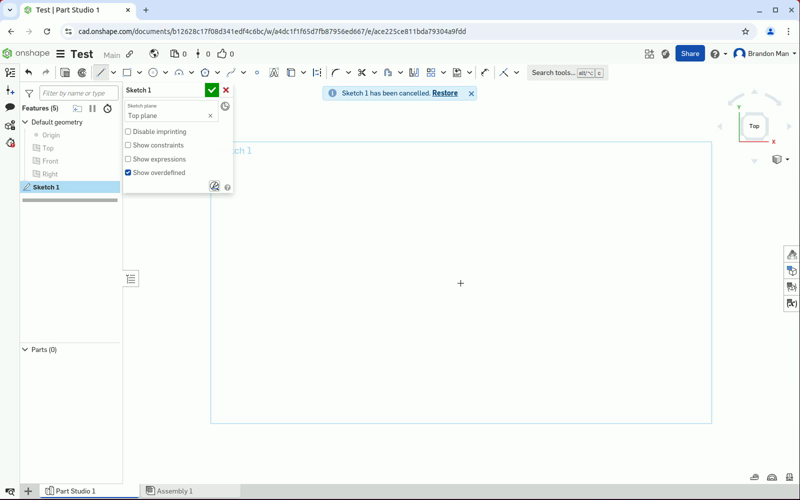
key_up(shift)
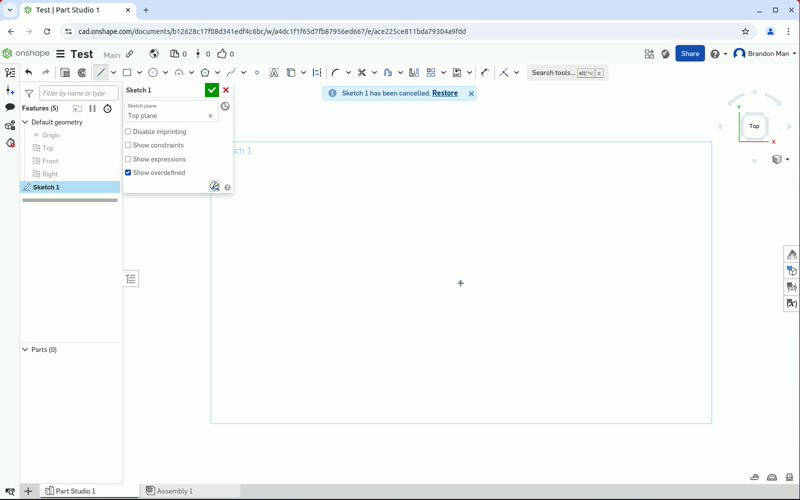
key_down(shift)
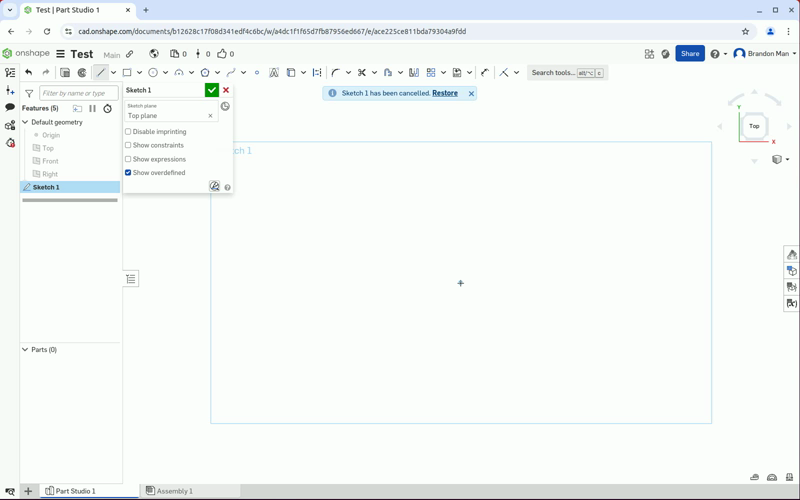
mouse_move(538, 282)
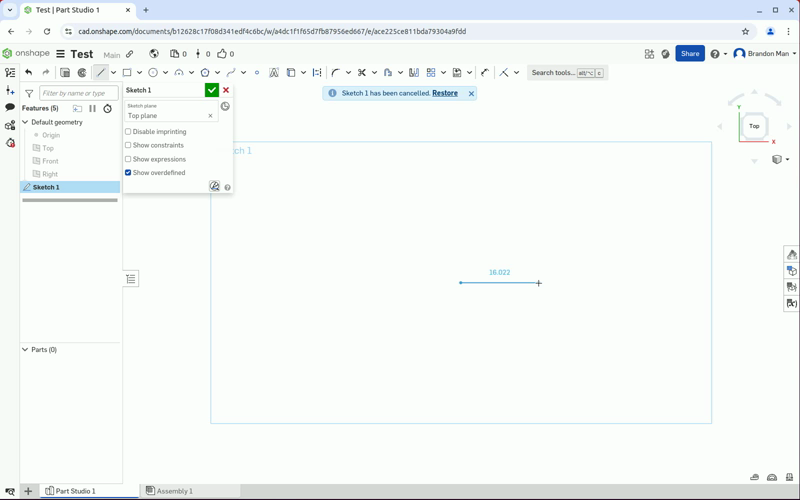
click(538, 282)
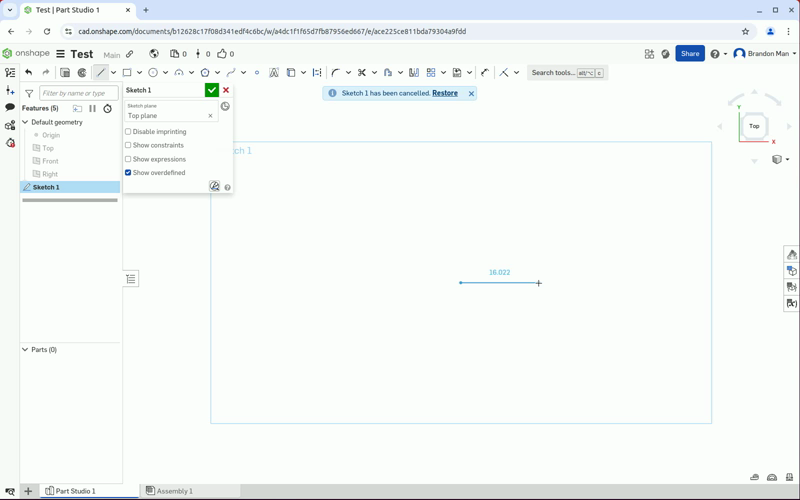
key_up(shift)
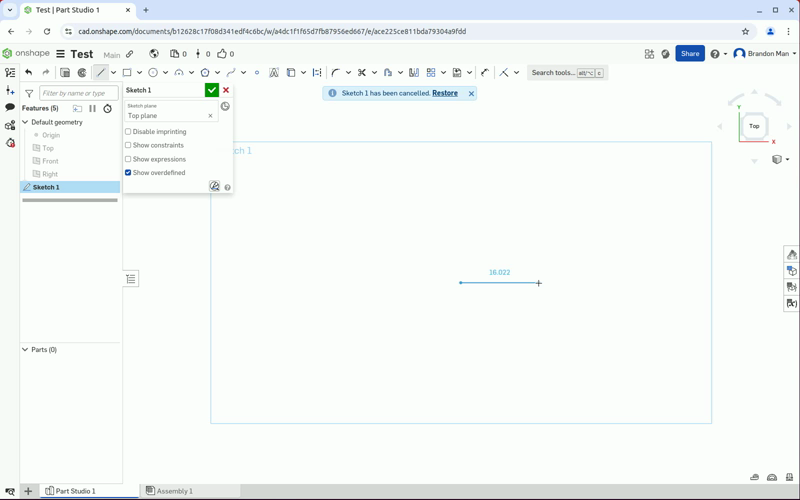
key_down(shift)
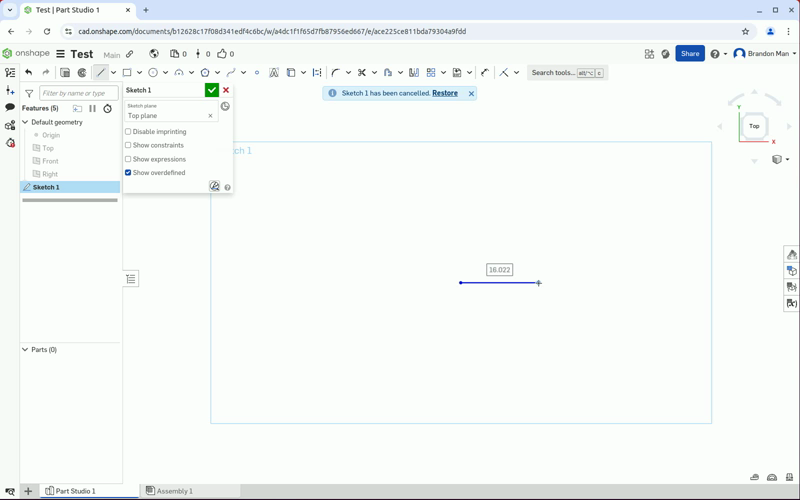
mouse_move(538, 174)
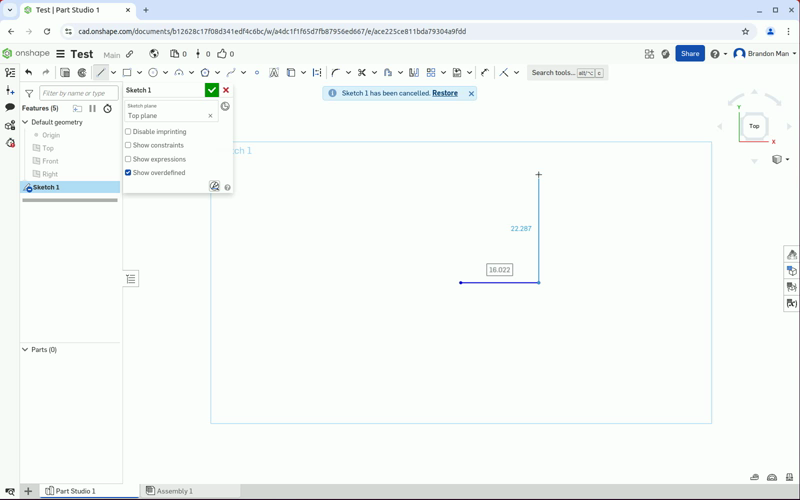
click(538, 174)
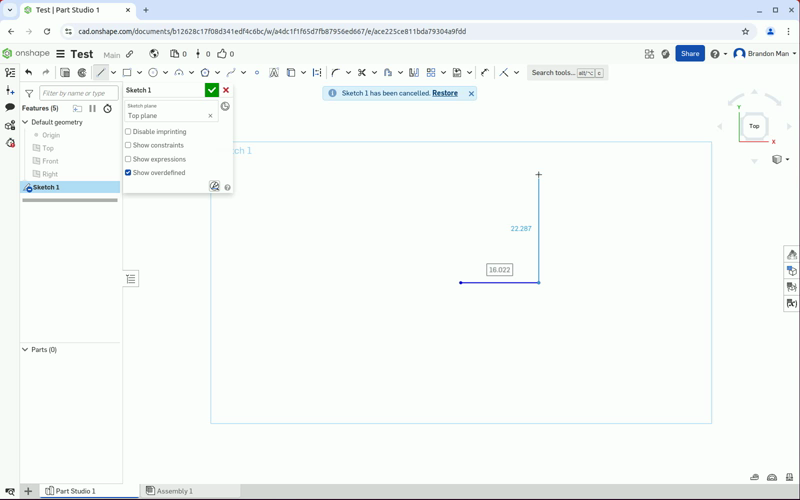
key_up(shift)
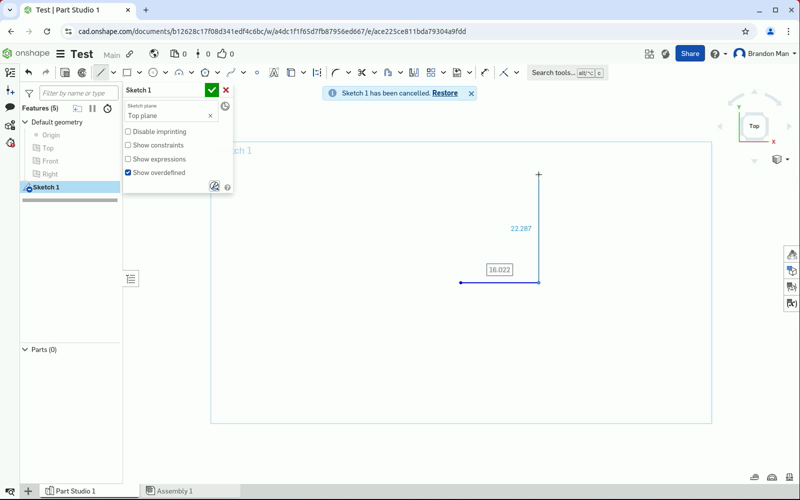
key_down(shift)
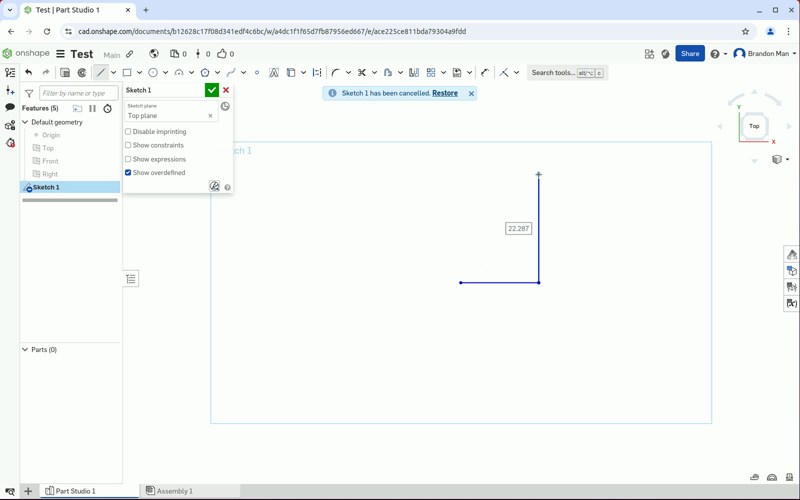
mouse_move(460, 174)
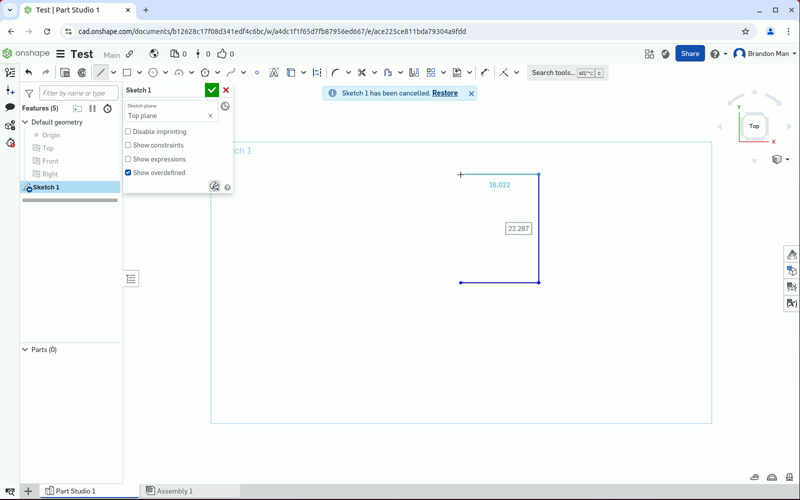
click(460, 174)
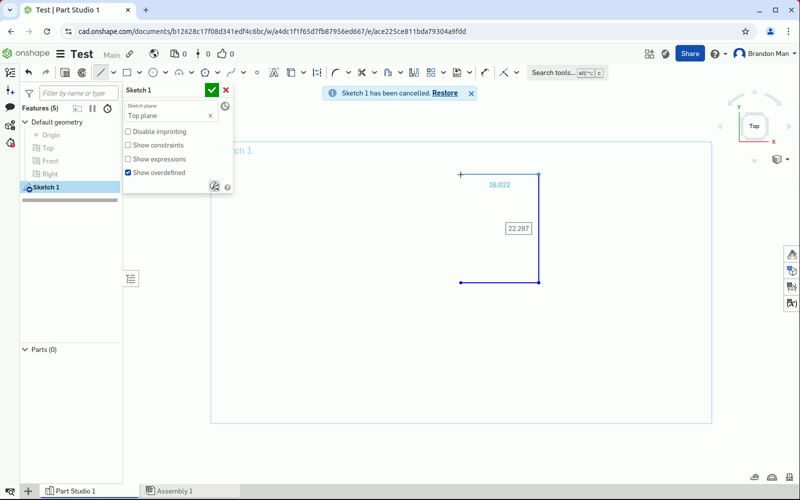
key_up(shift)
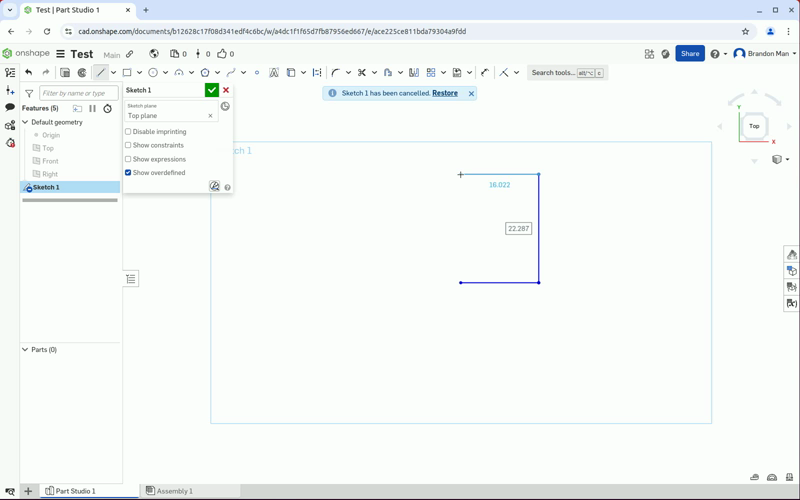
key_down(shift)
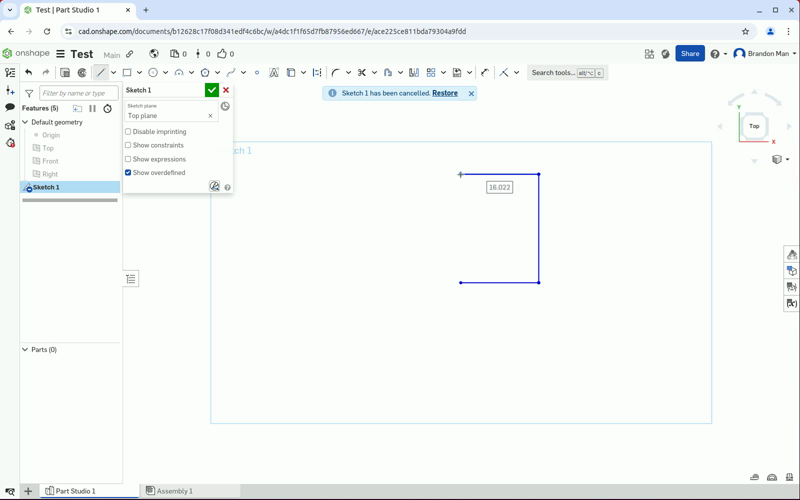
mouse_move(460, 282)
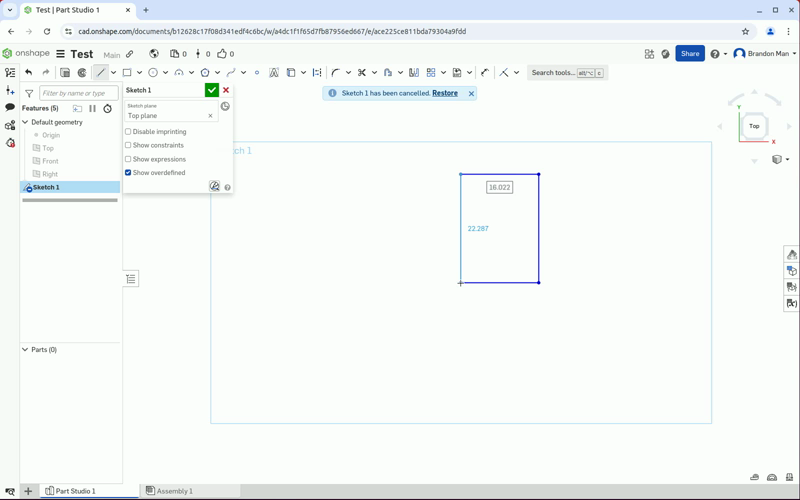
key_up(shift)
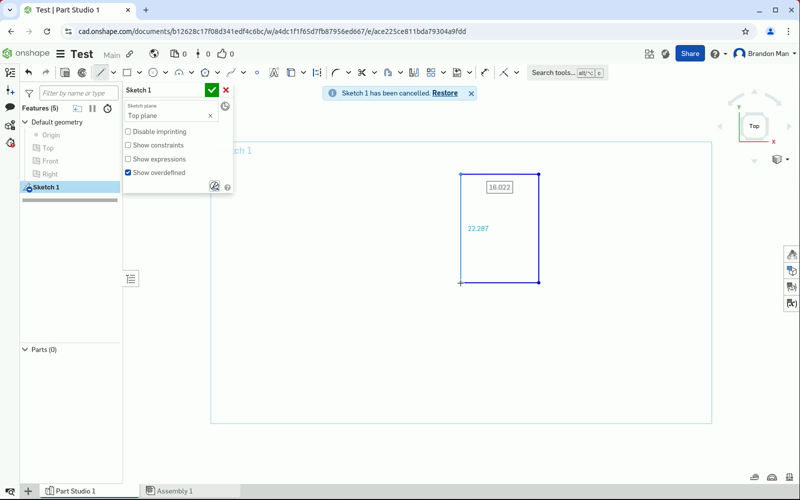
click(460, 282)
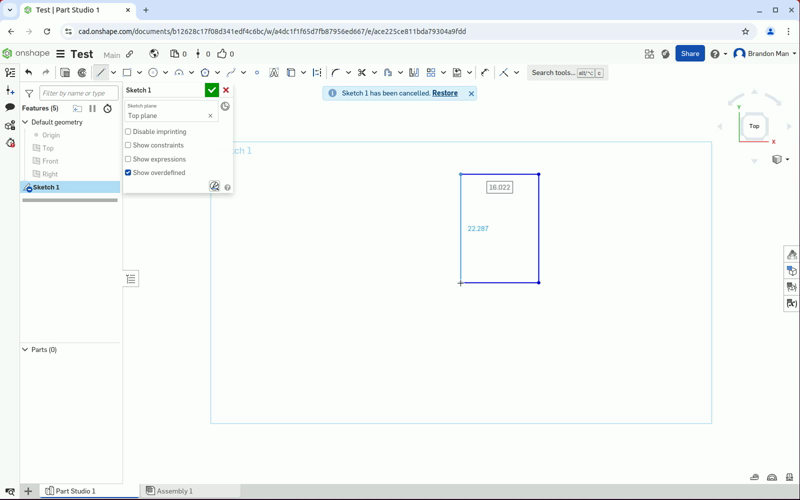
key(esc)
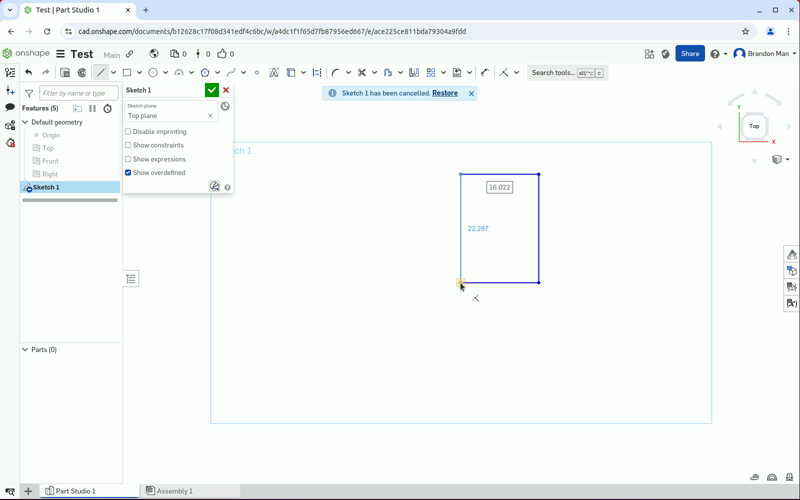
mouse_move(518, 263)
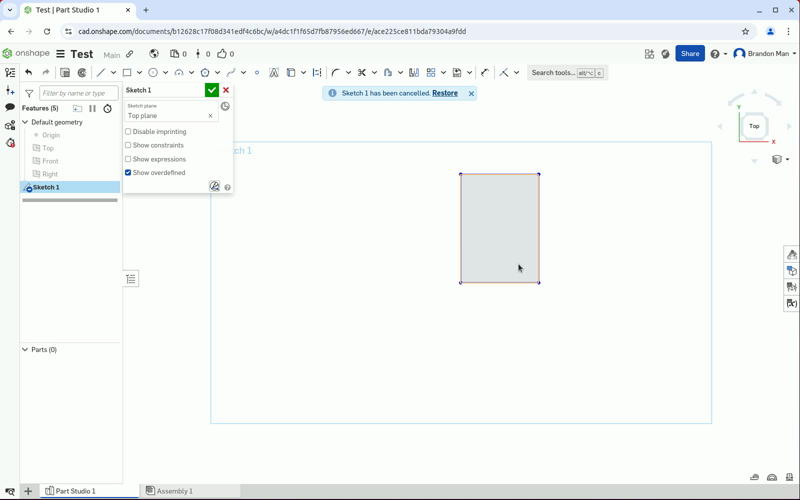
click(518, 263)
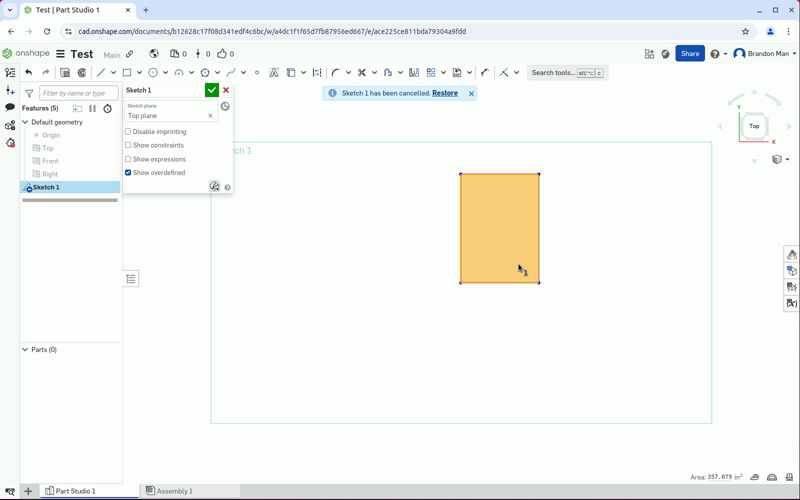
mouse_move(73, 352)
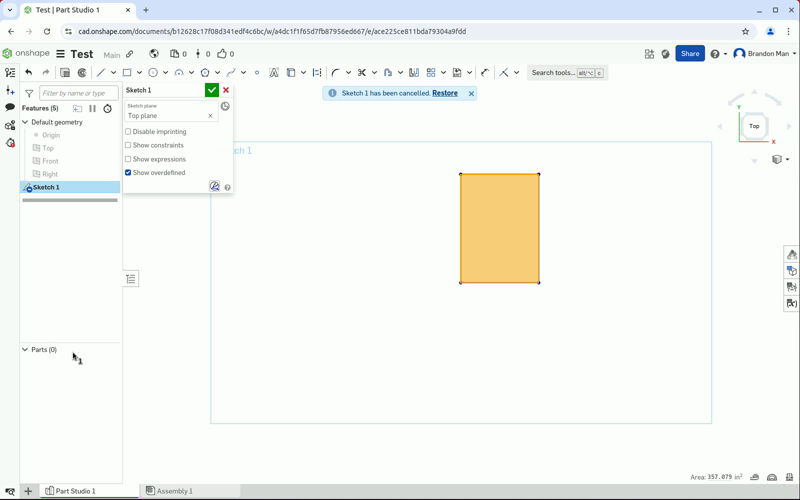
key(shift+y)
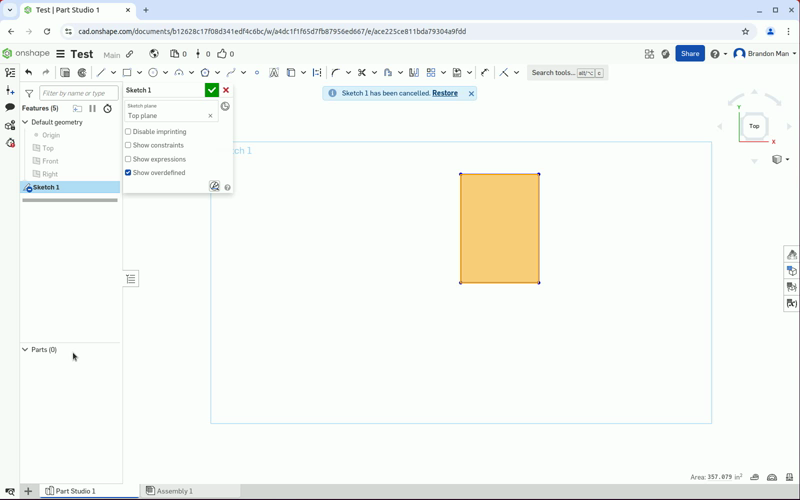
key(shift+e)
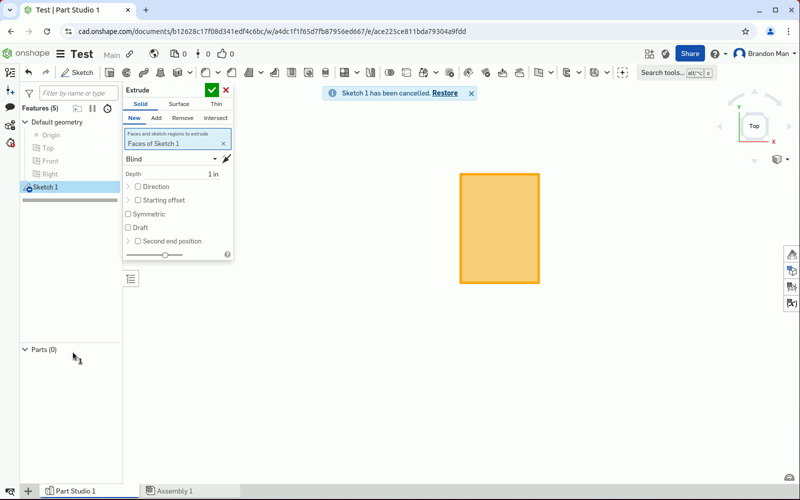
mouse_move(143, 106)
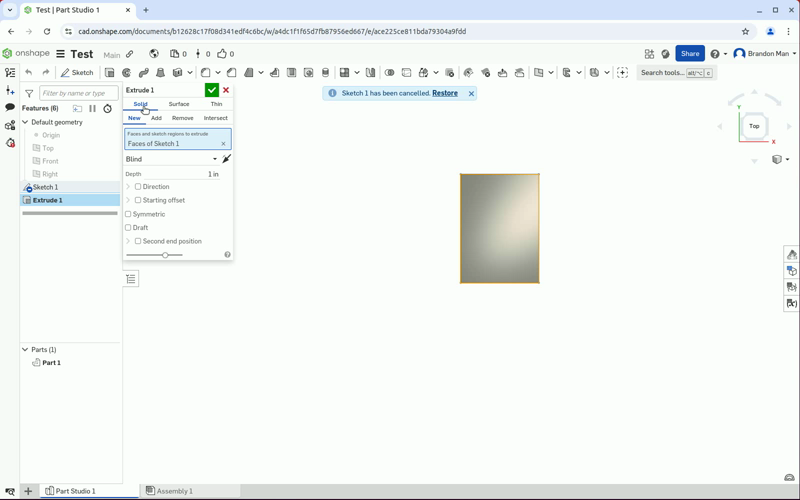
click(143, 106)
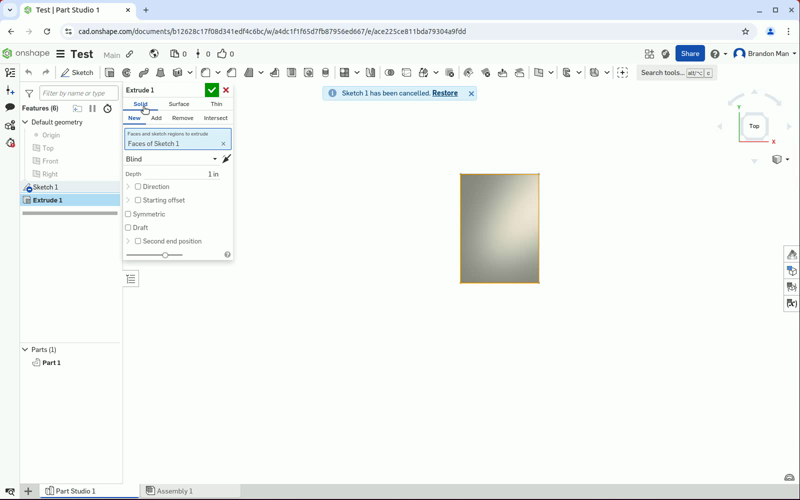
mouse_move(137, 120)
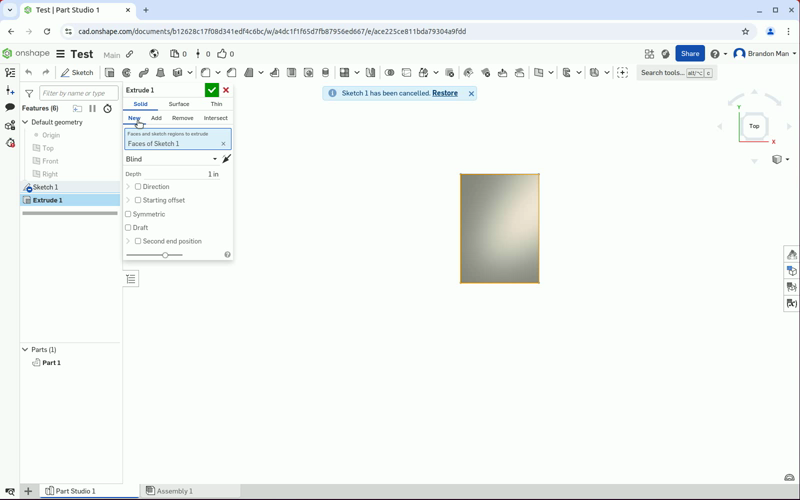
click(137, 120)
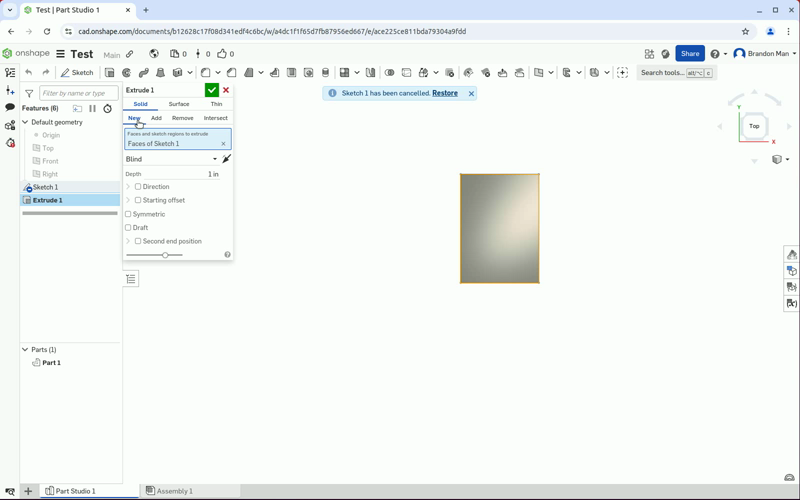
key(tab, 4)
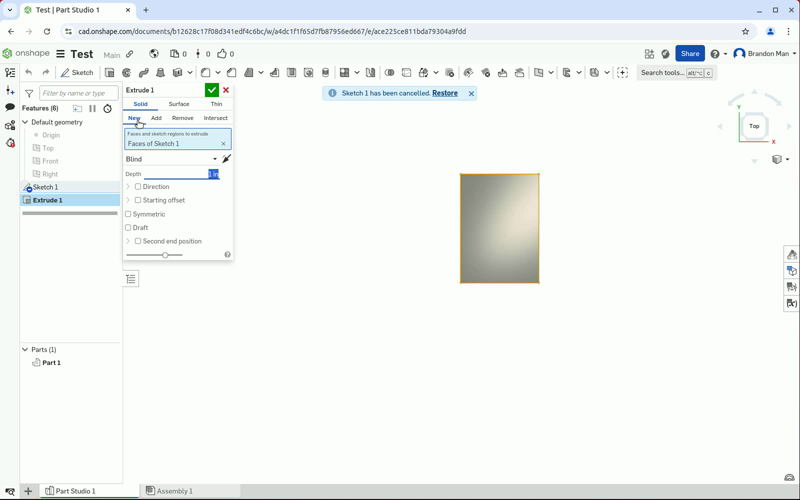
text(5.296)
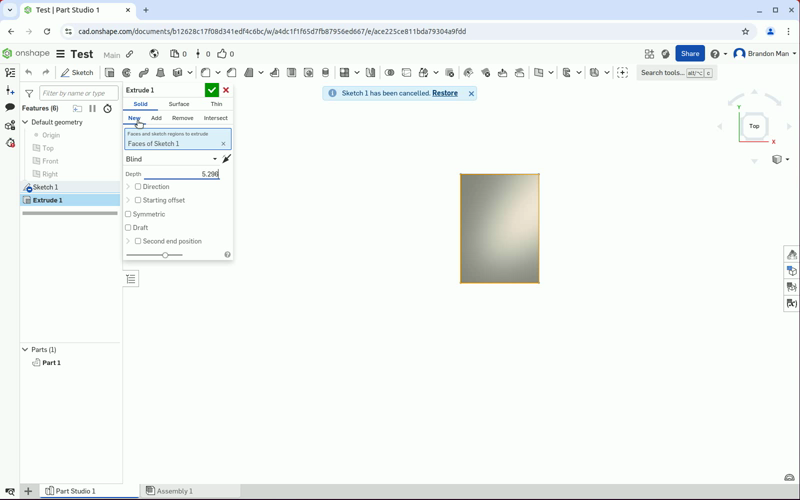
key(enter)
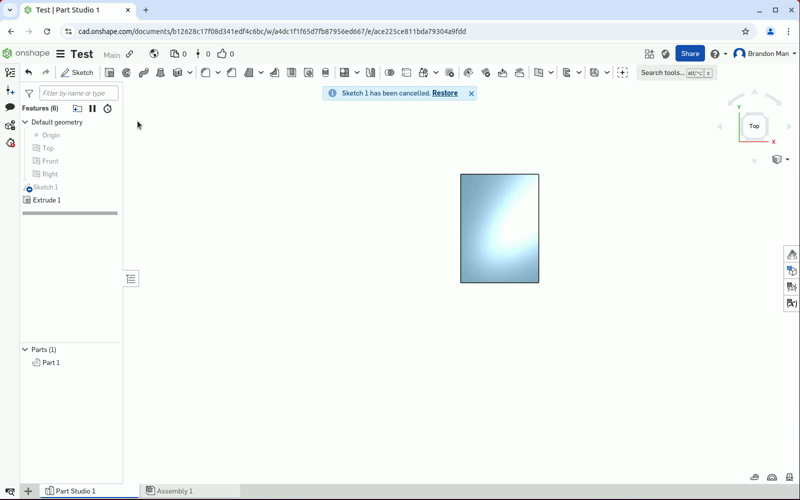
key(shift+h)
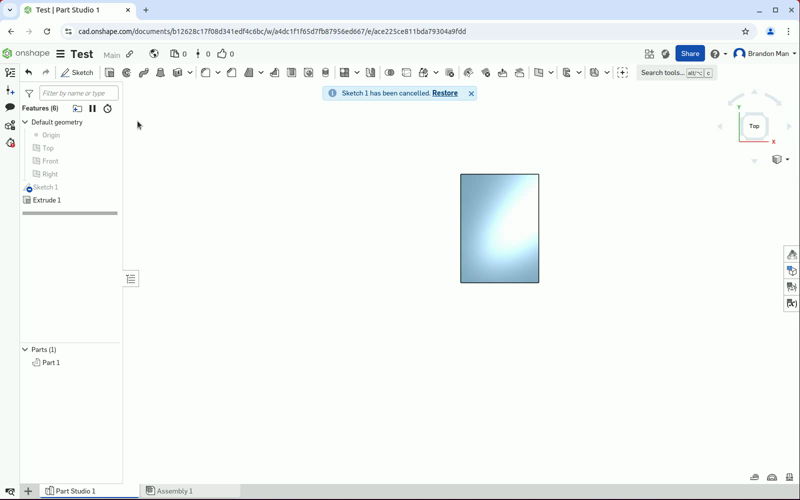
key(shift+h)
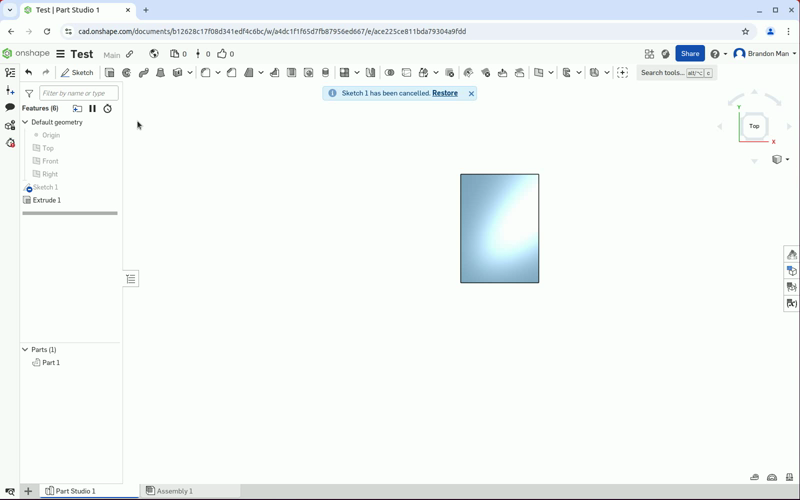
mouse_move(73, 189)
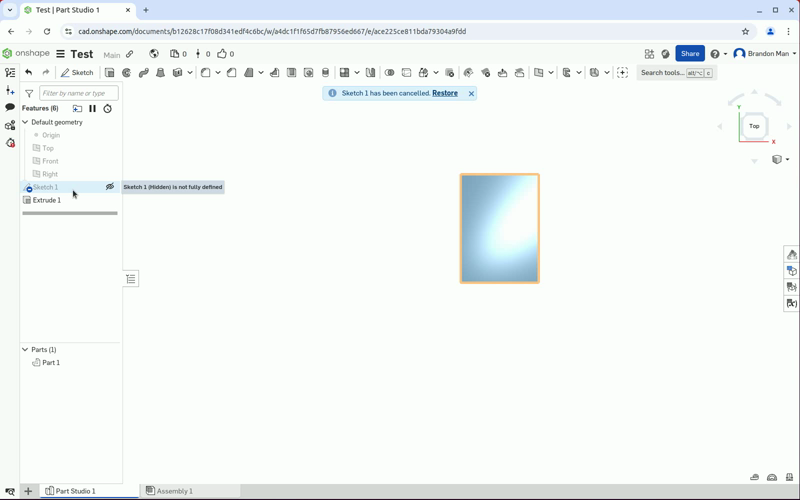
click(73, 189)
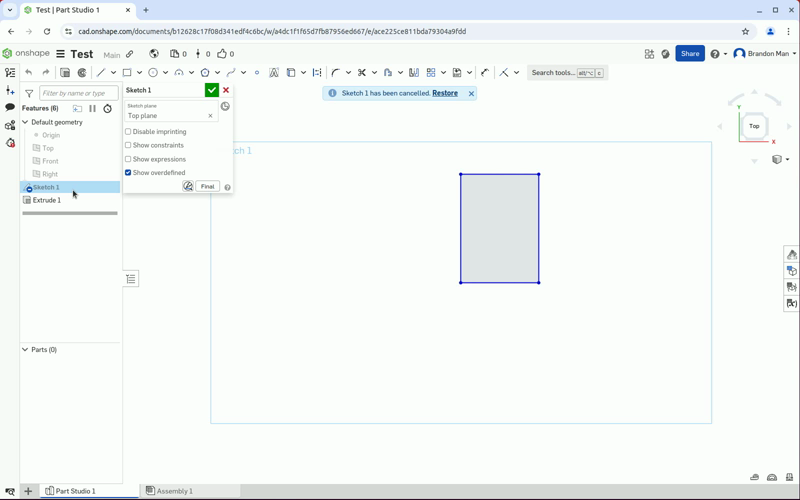
mouse_move(229, 92)
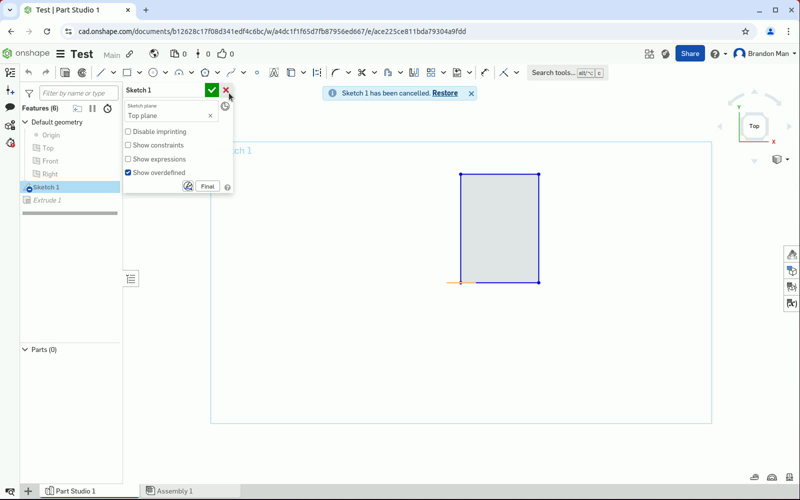
click(229, 92)
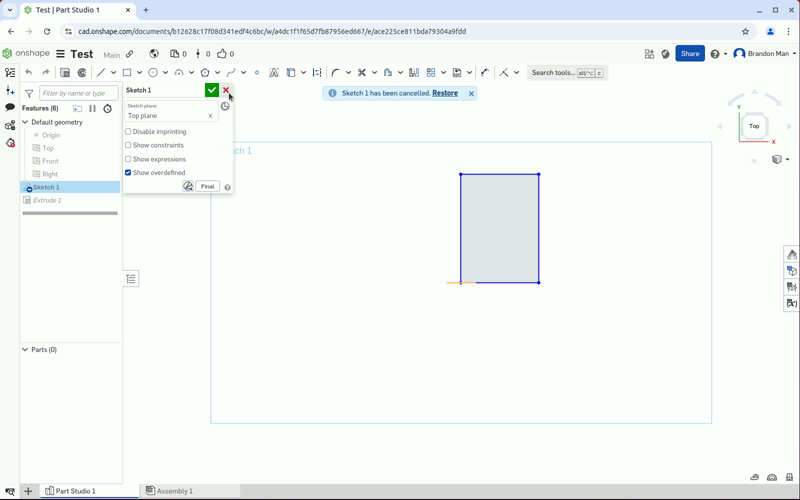
key(shift+s)
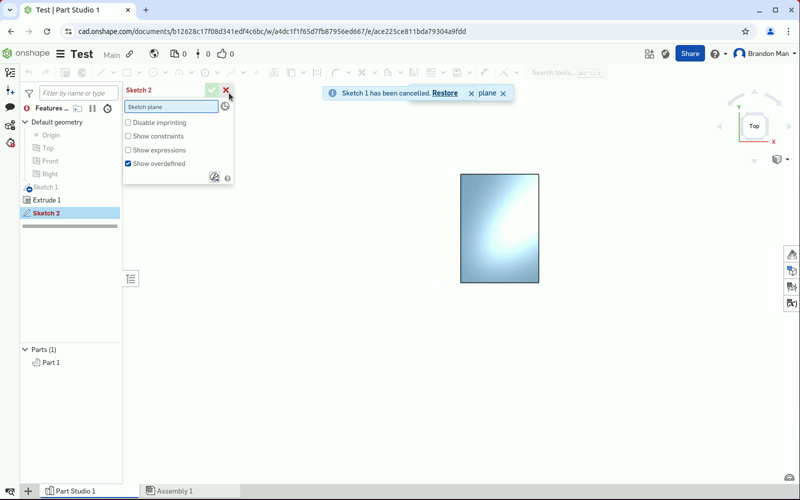
mouse_move(73, 150)
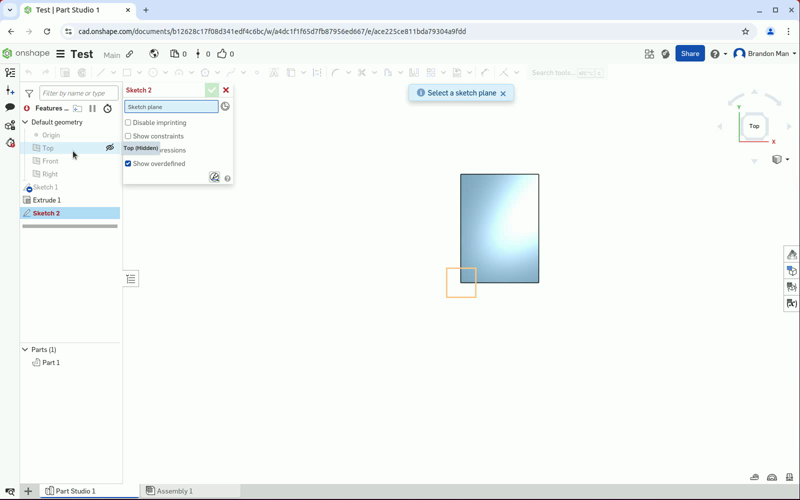
click(73, 150)
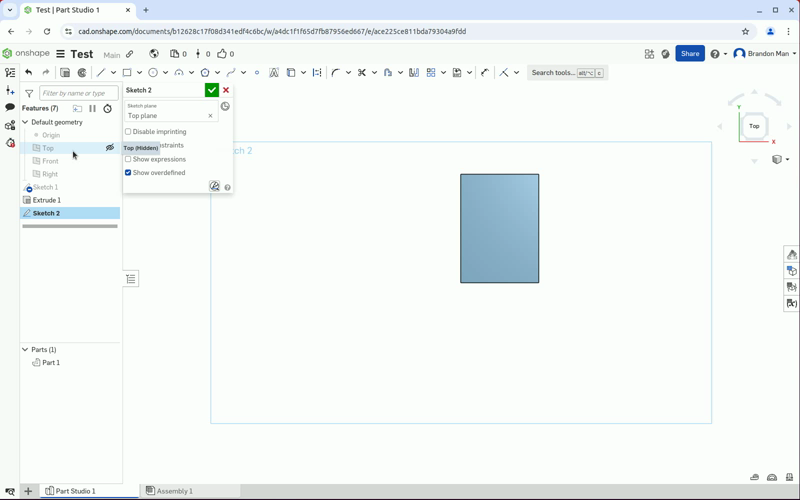
mouse_move(73, 352)
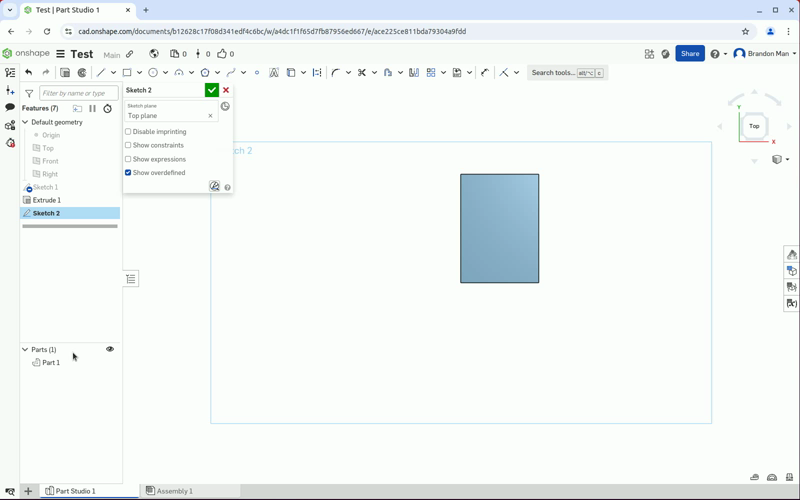
key(y)
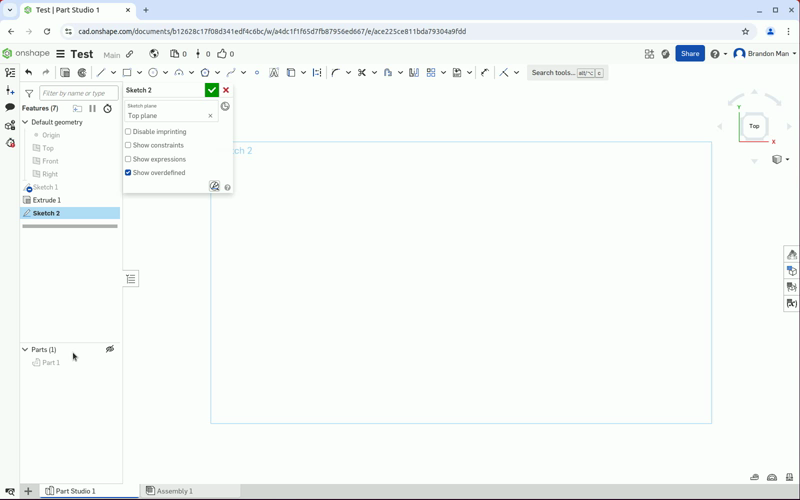
key(l)
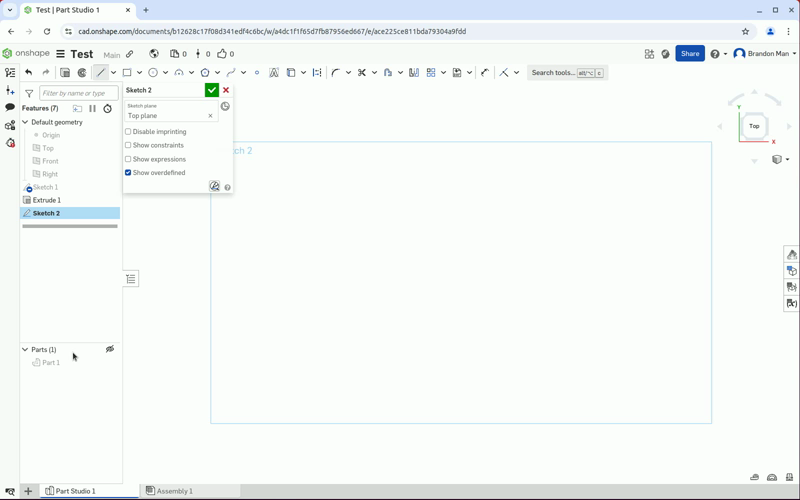
key_down(shift)
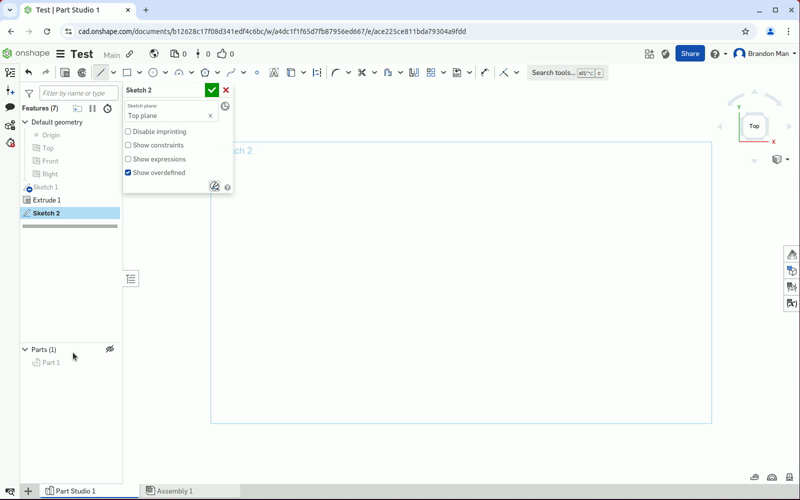
mouse_move(460, 174)
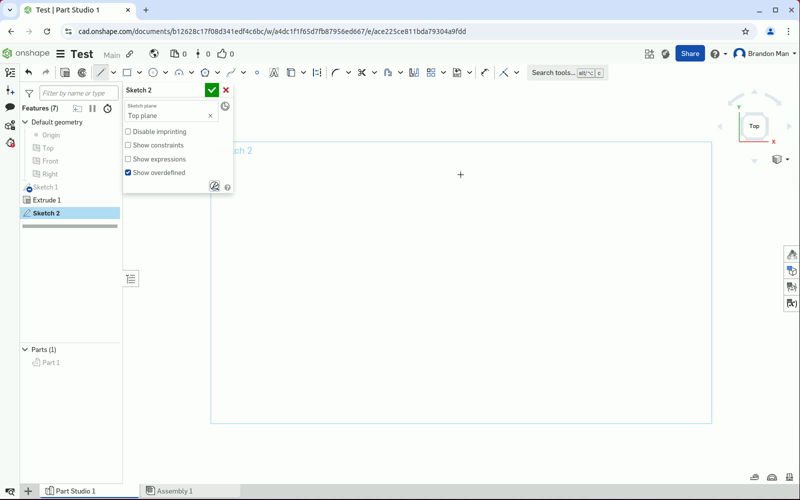
click(460, 174)
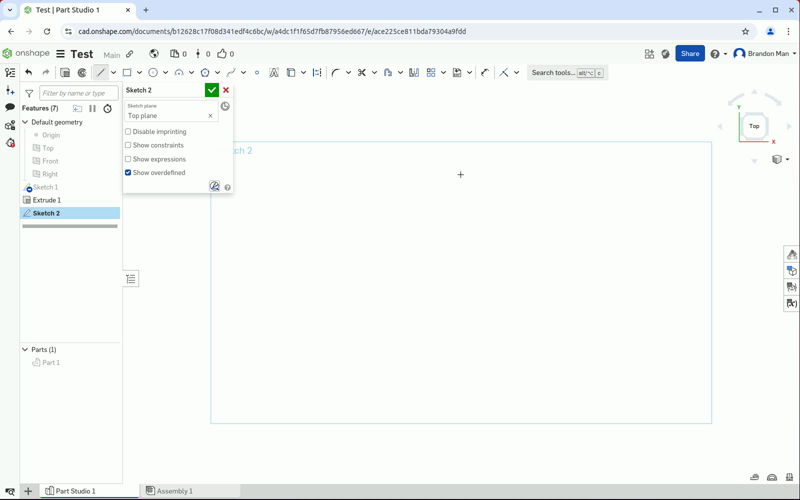
key_up(shift)
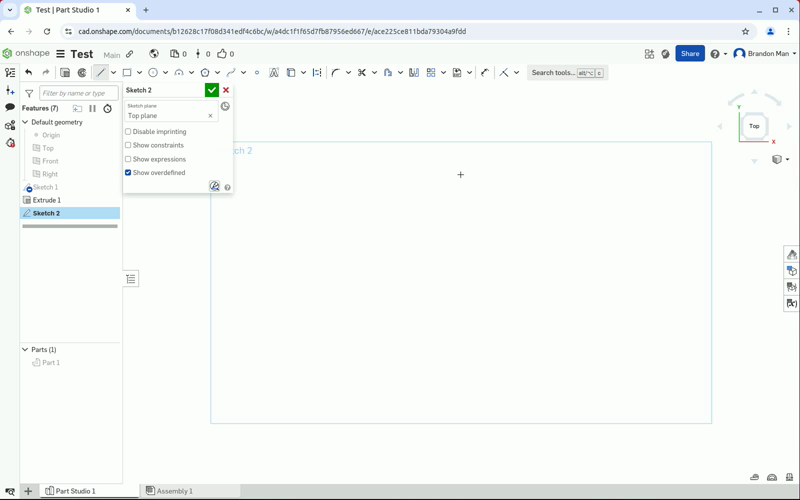
key_down(shift)
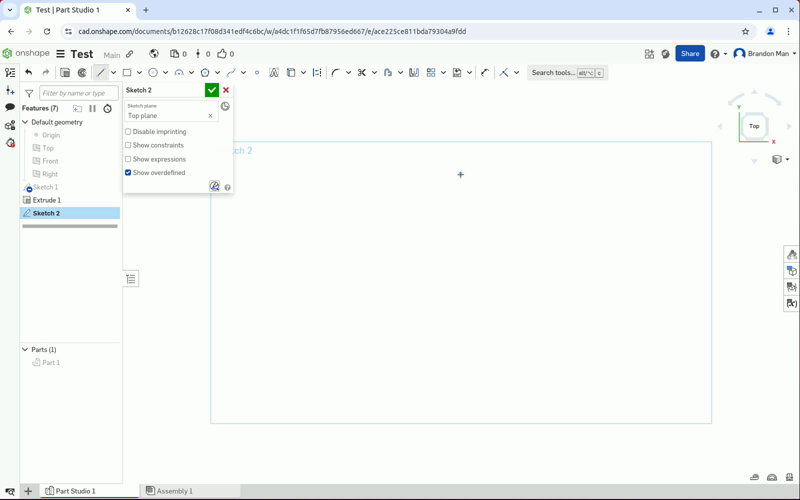
mouse_move(538, 174)
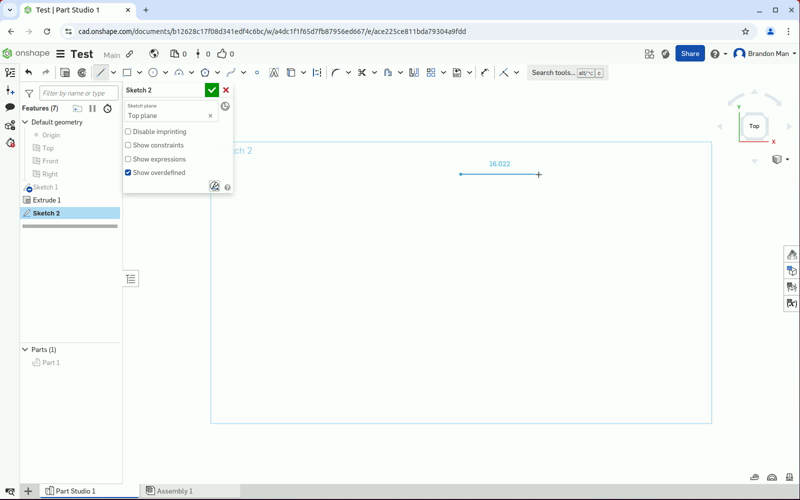
click(538, 174)
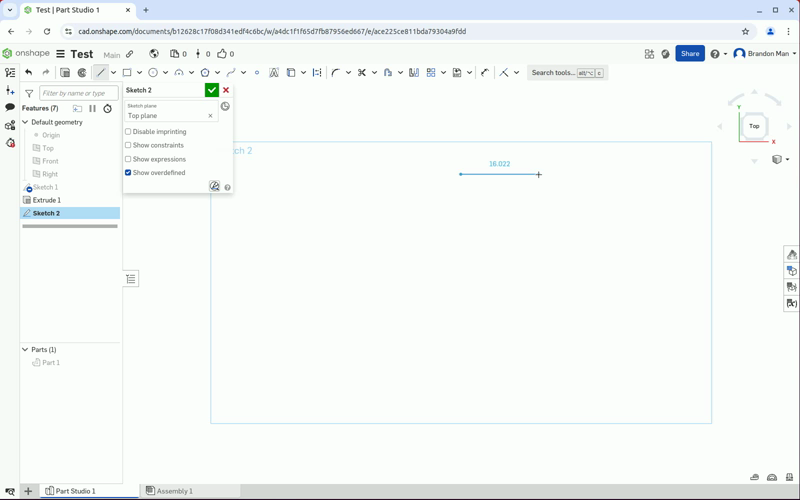
key_up(shift)
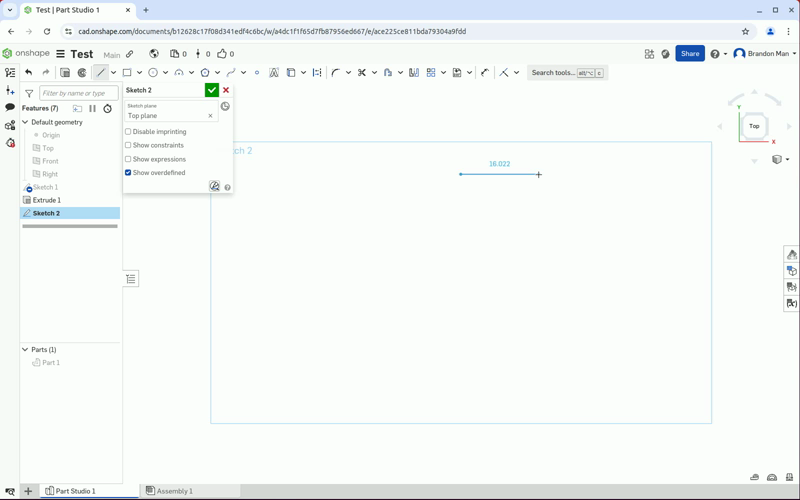
key_down(shift)
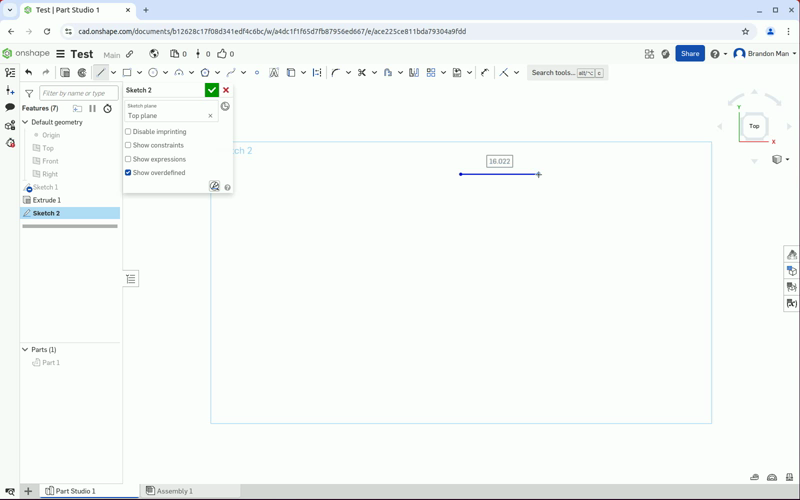
mouse_move(568, 174)
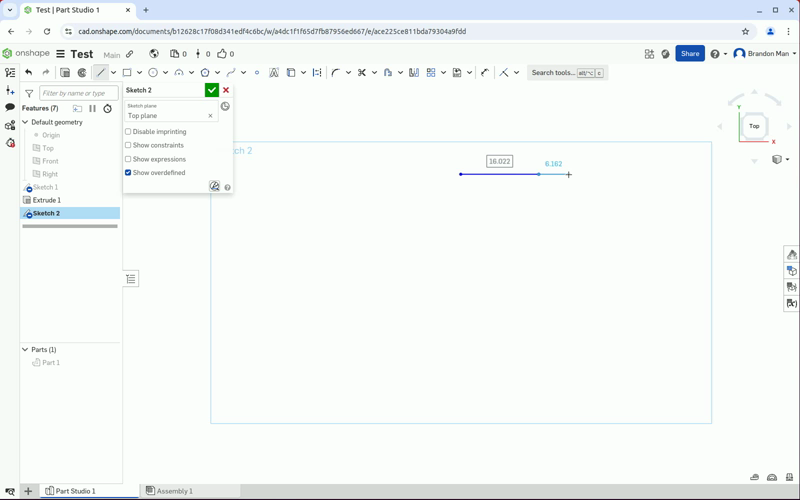
mouse_move(538, 169)
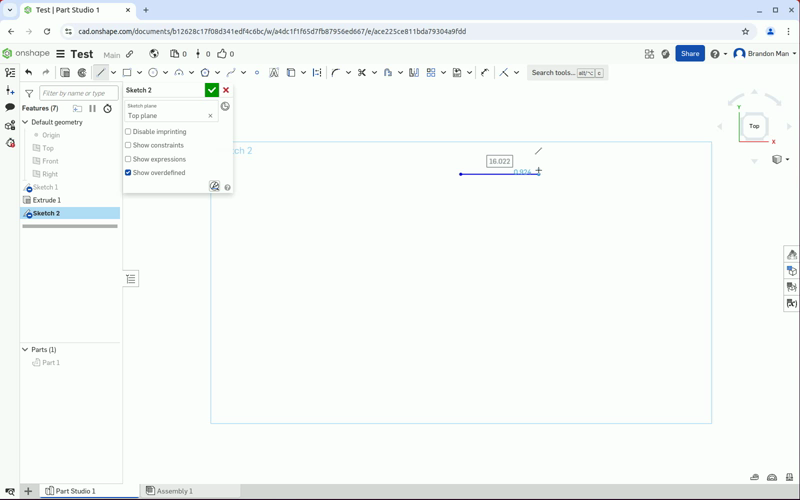
scroll(6)
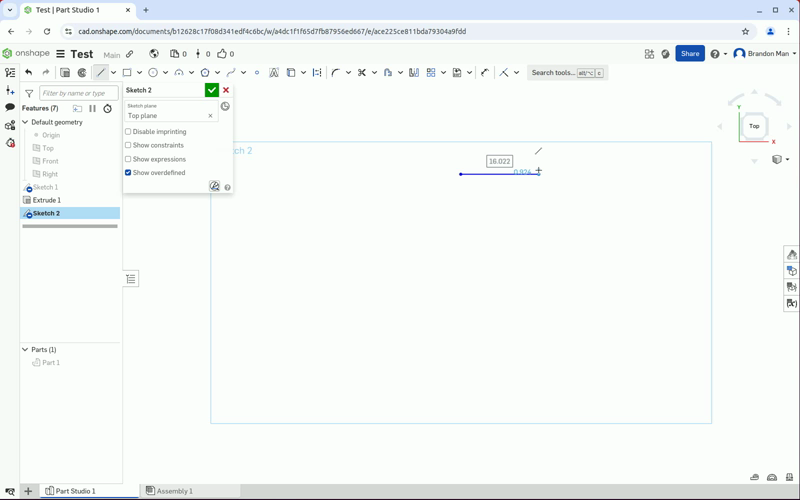
scroll(6)
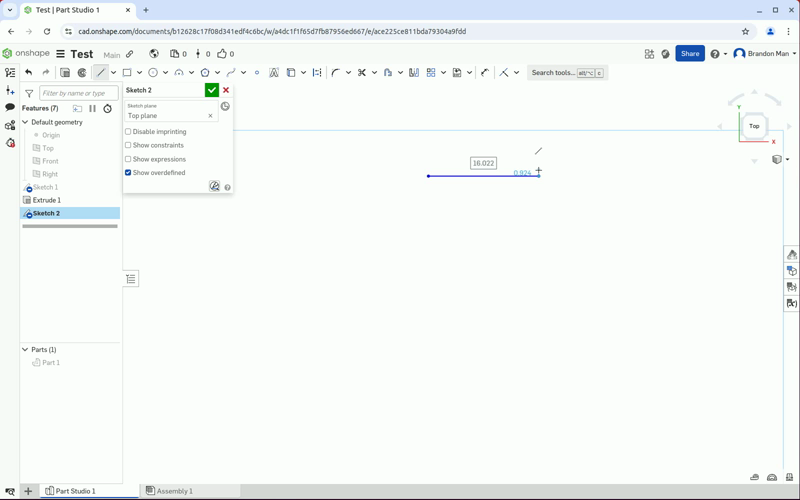
scroll(6)
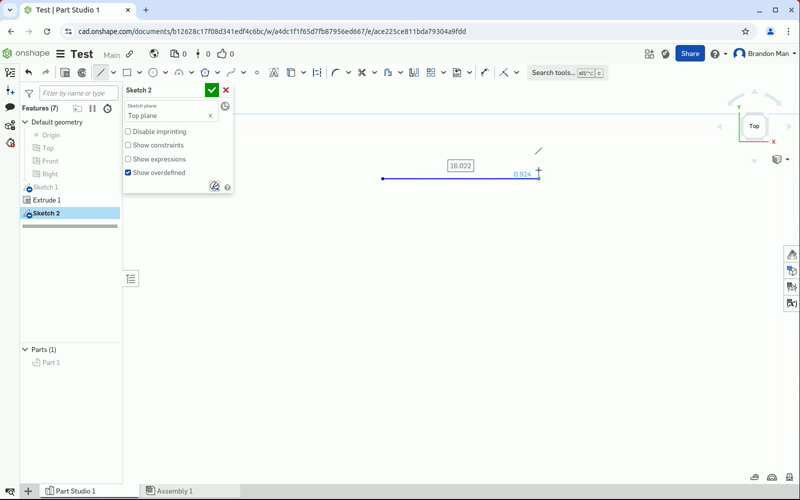
scroll(6)
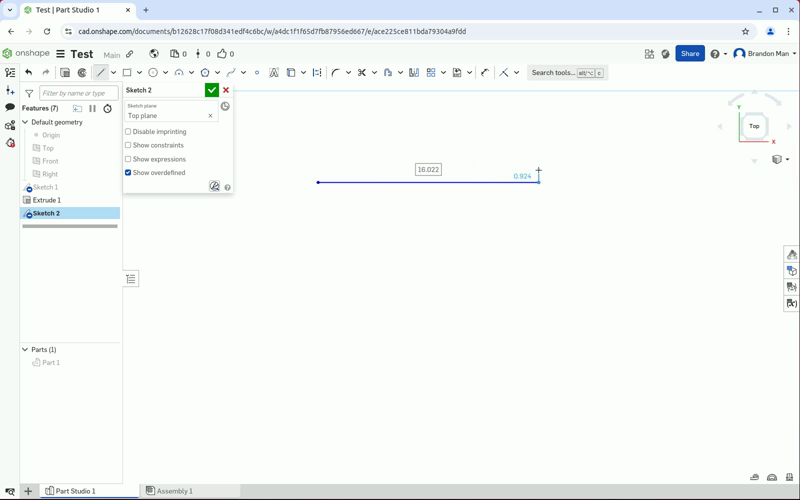
scroll(6)
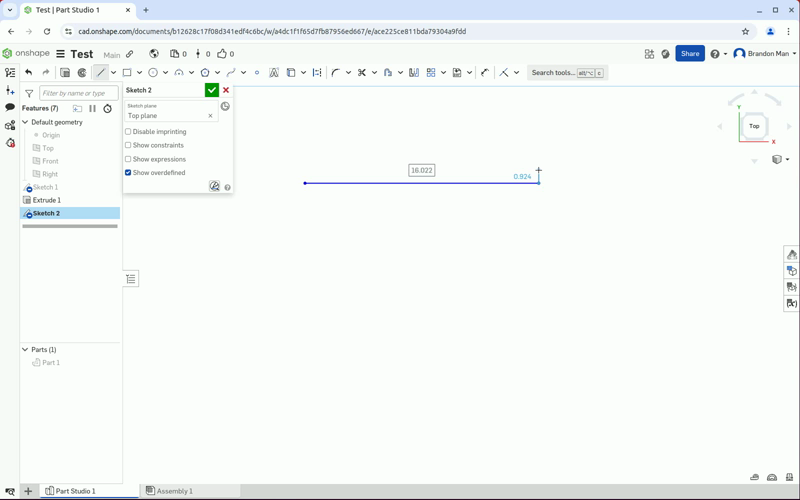
scroll(6)
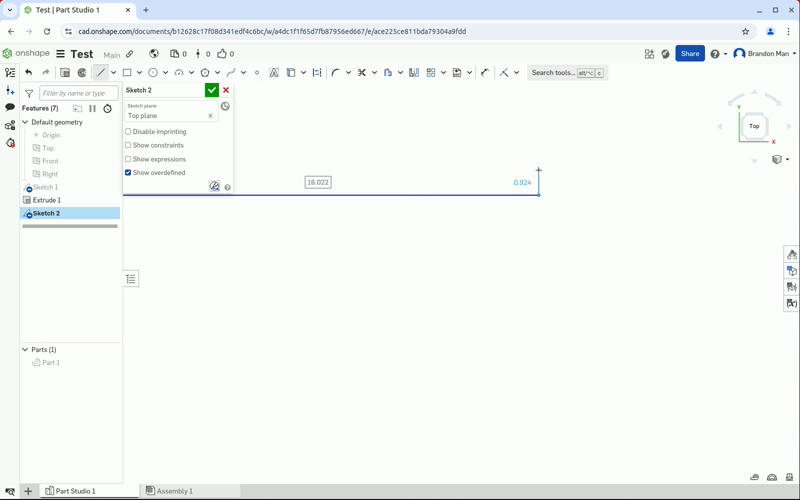
scroll(6)
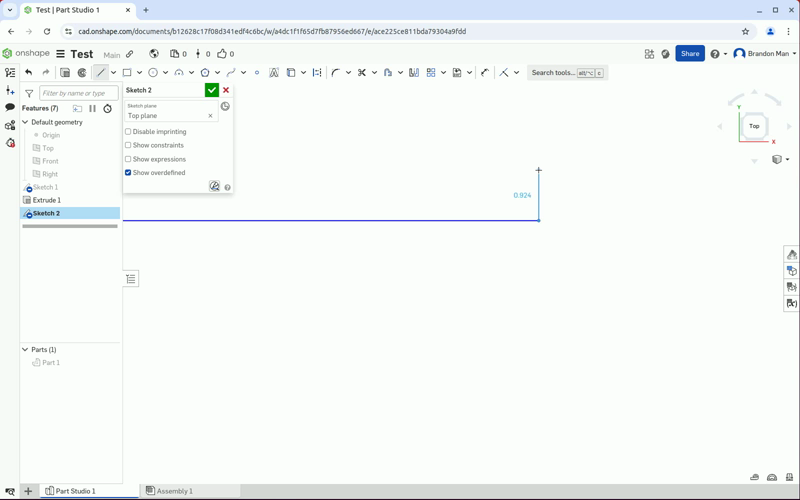
click(538, 169)
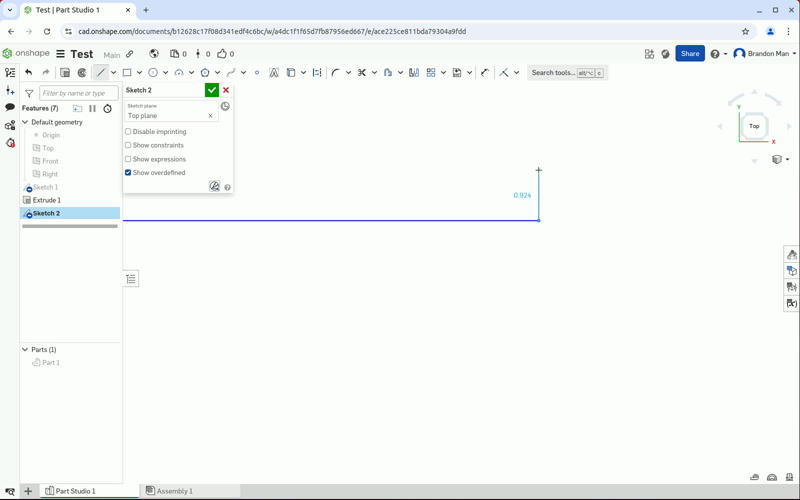
scroll(-6)
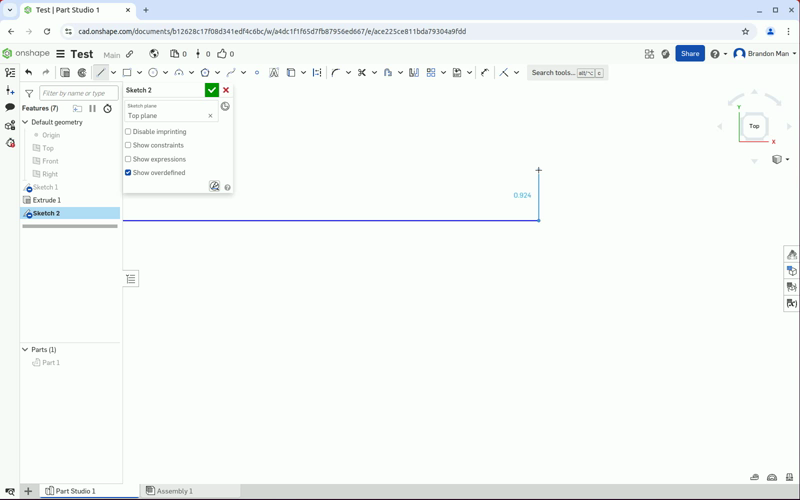
scroll(-6)
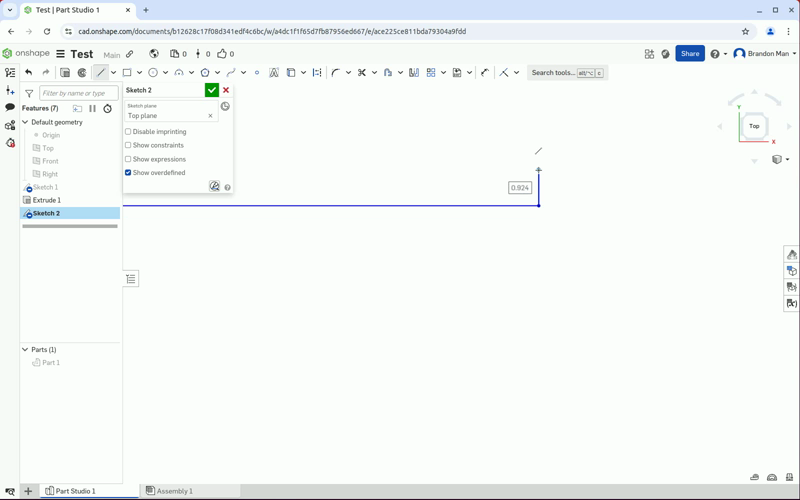
scroll(-6)
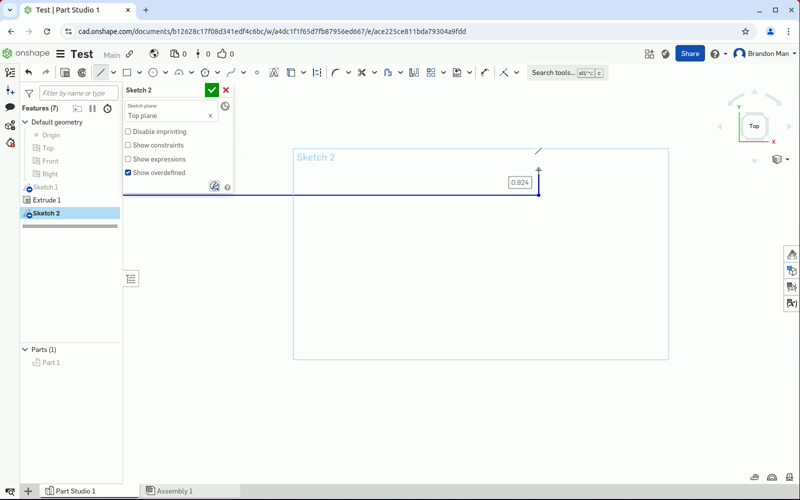
scroll(-6)
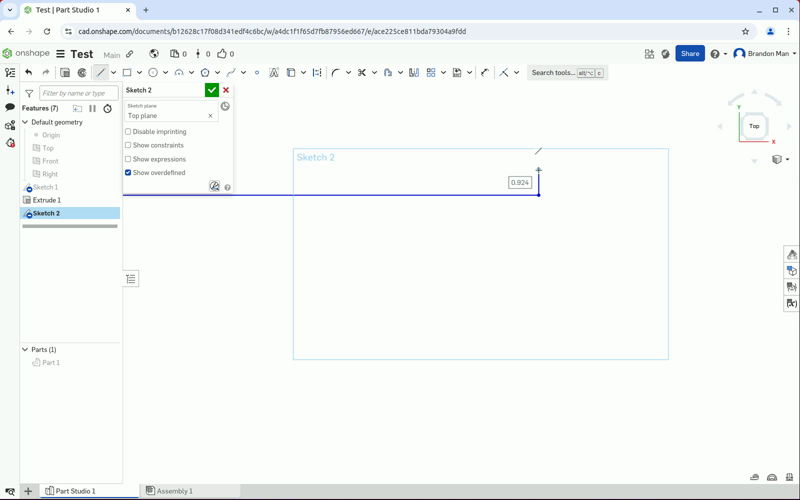
scroll(-6)
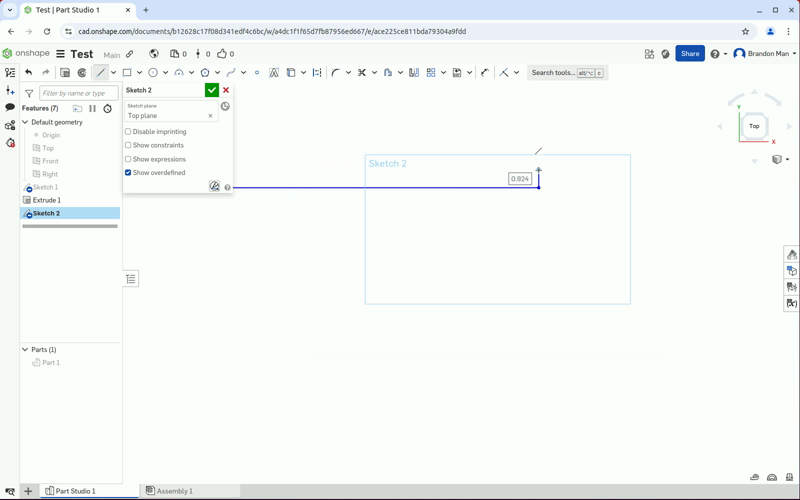
scroll(-6)
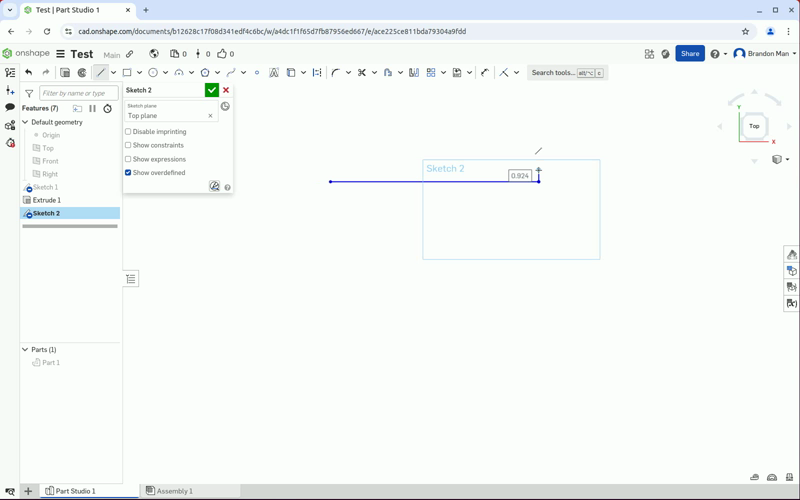
scroll(-6)
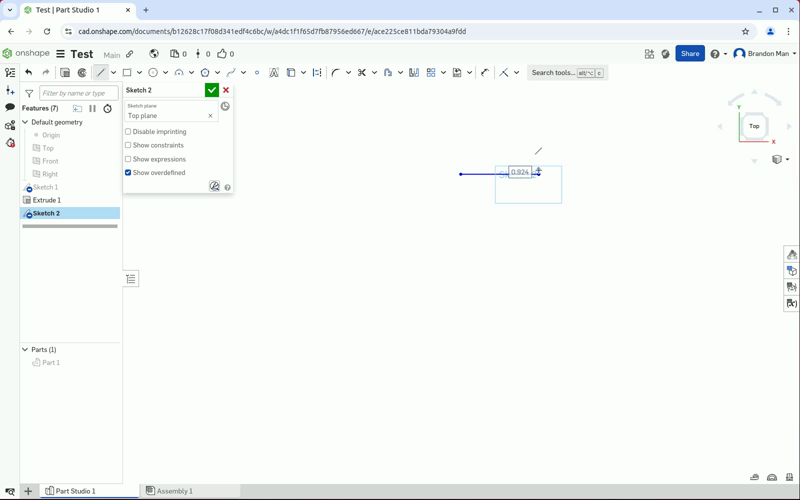
key_up(shift)
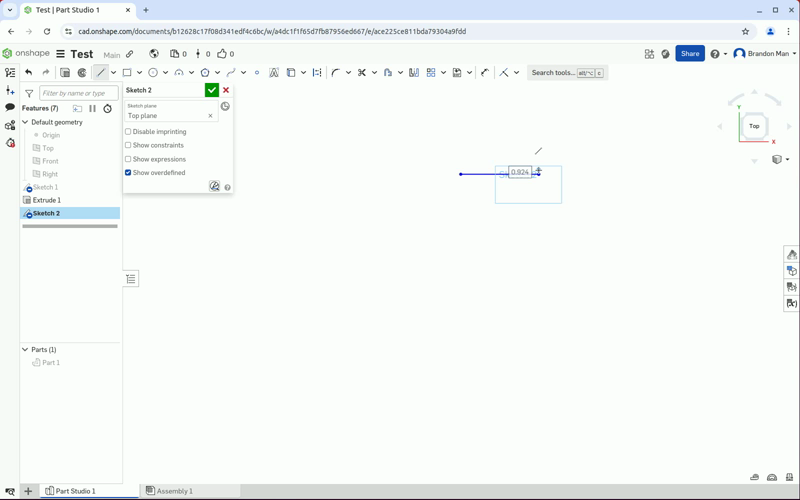
key_down(shift)
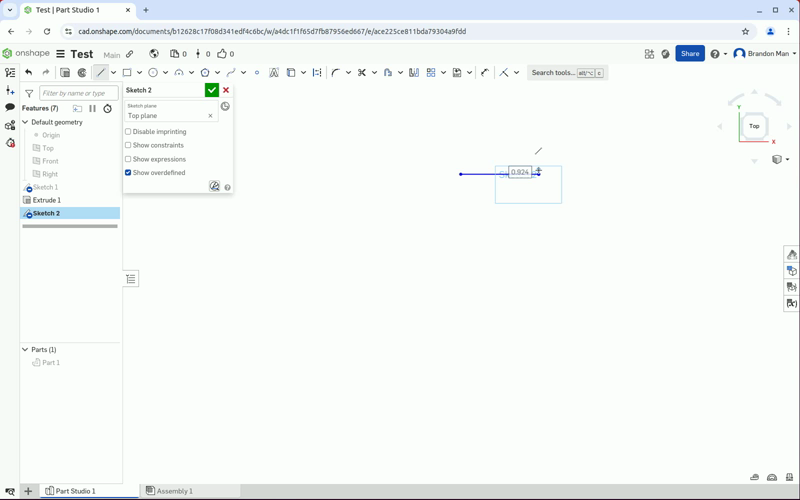
mouse_move(460, 169)
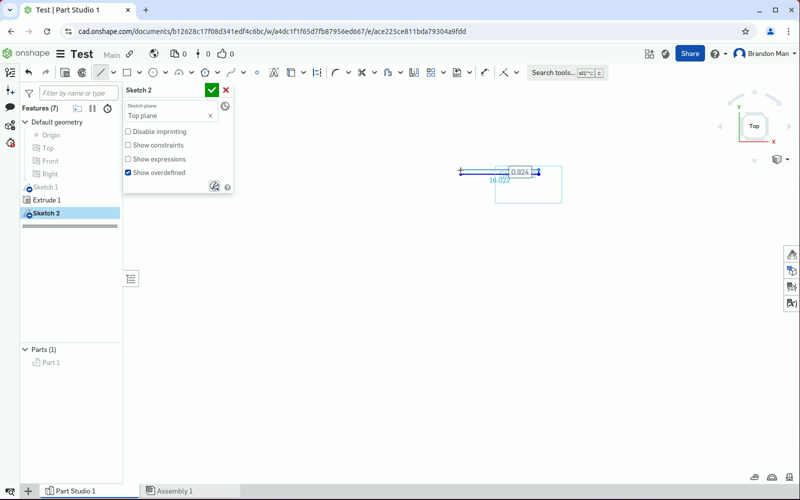
scroll(6)
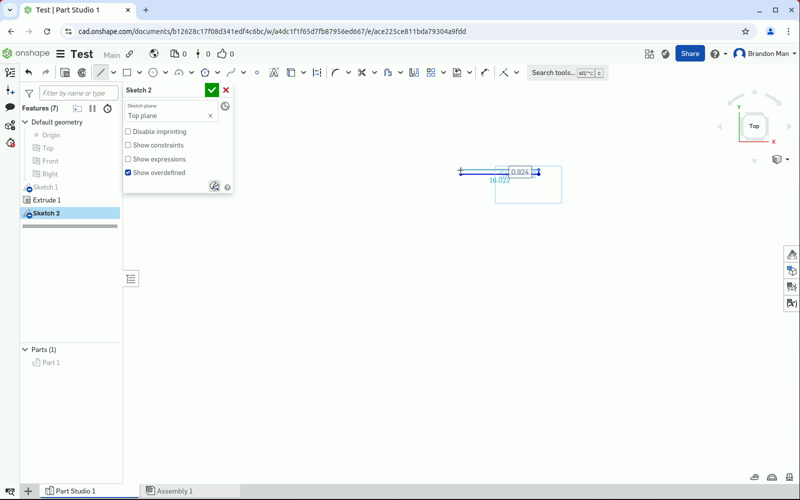
scroll(6)
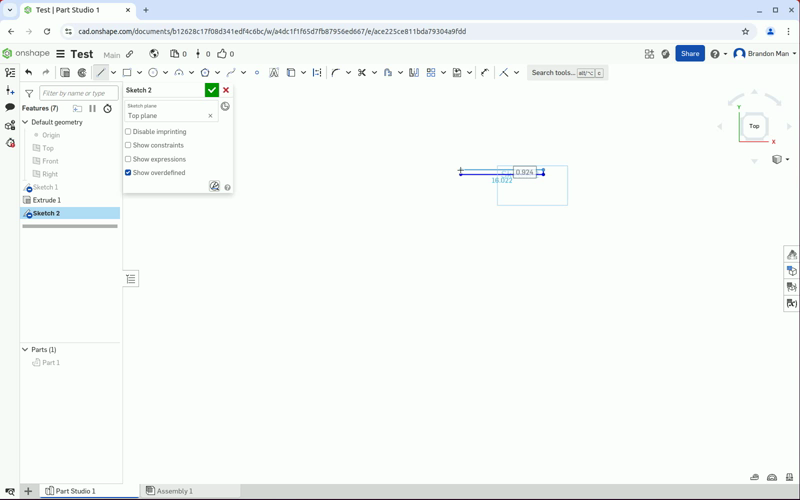
scroll(6)
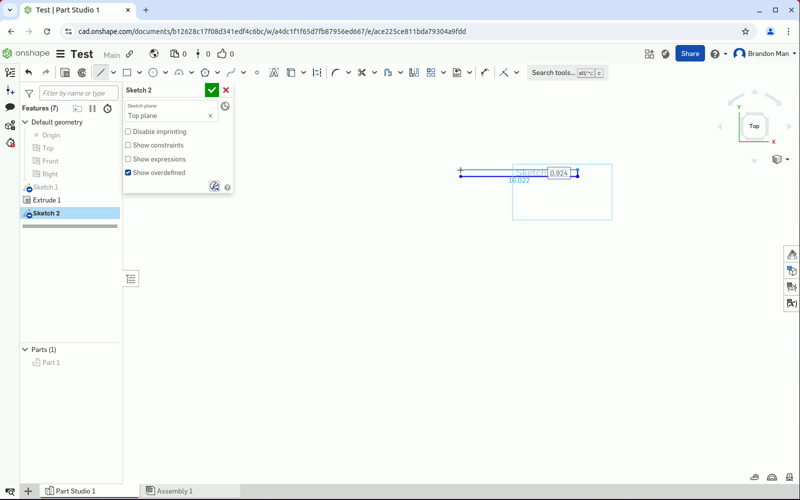
scroll(6)
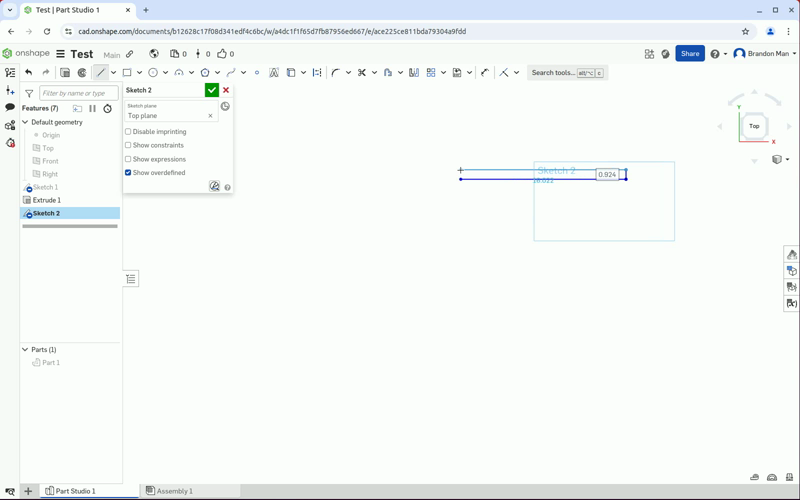
scroll(6)
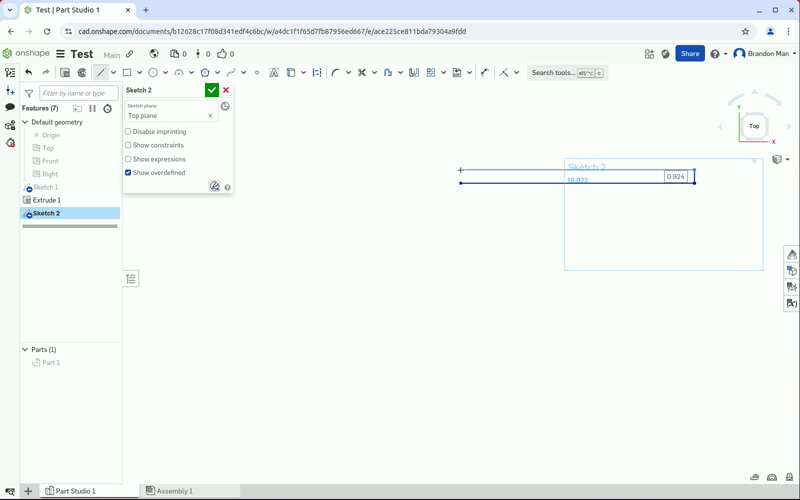
scroll(6)
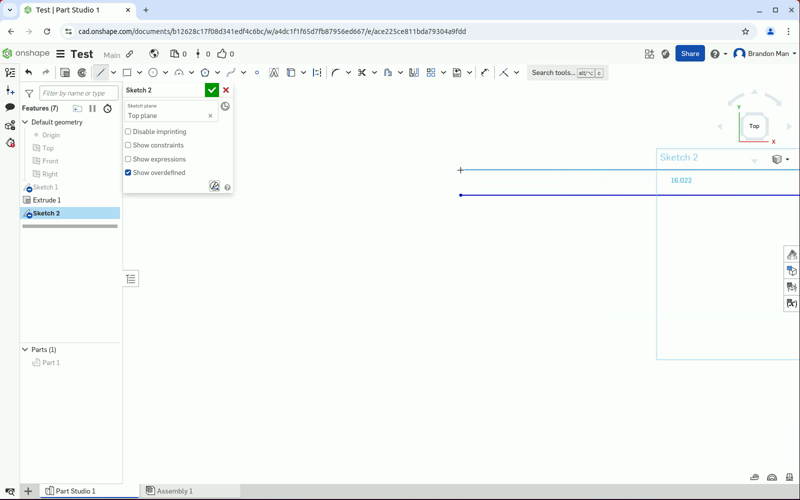
scroll(6)
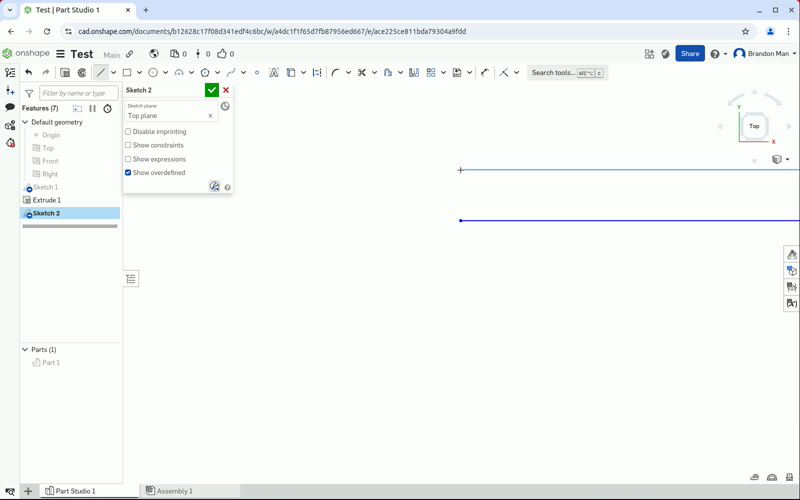
click(460, 169)
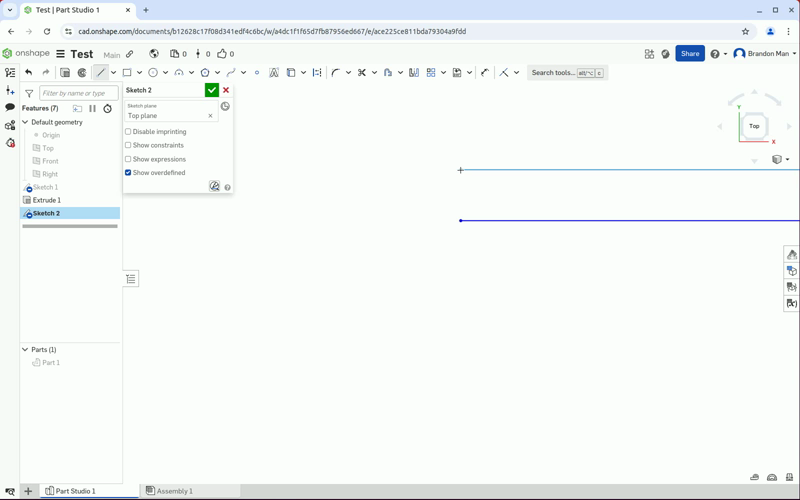
scroll(-6)
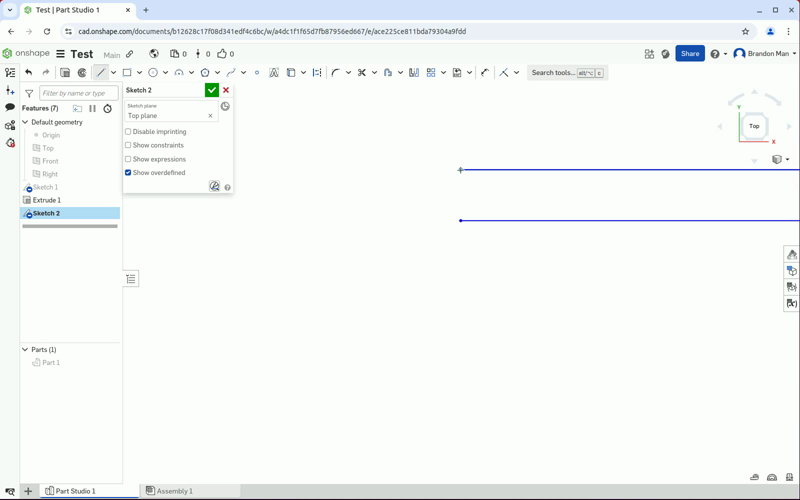
scroll(-6)
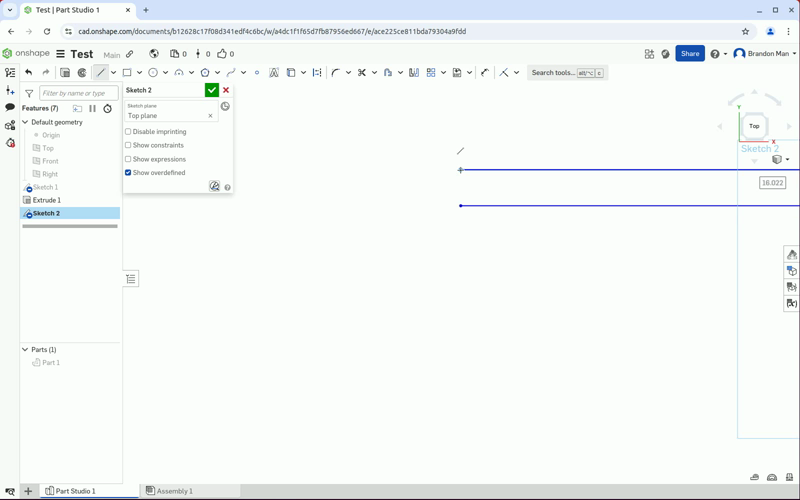
scroll(-6)
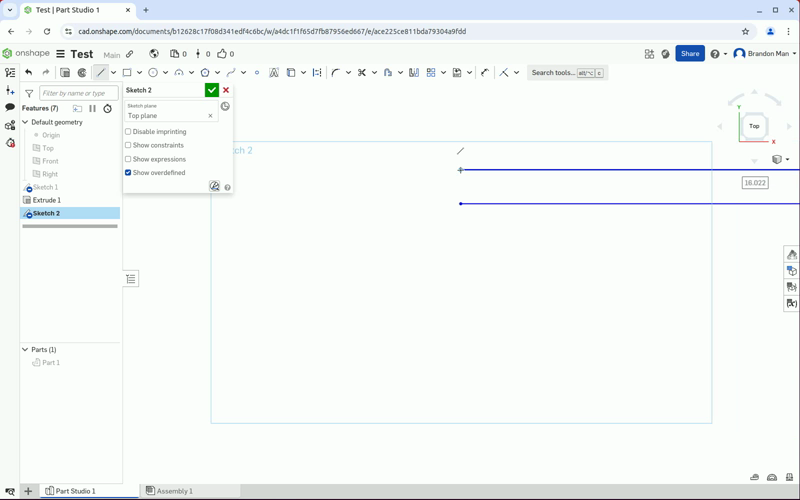
scroll(-6)
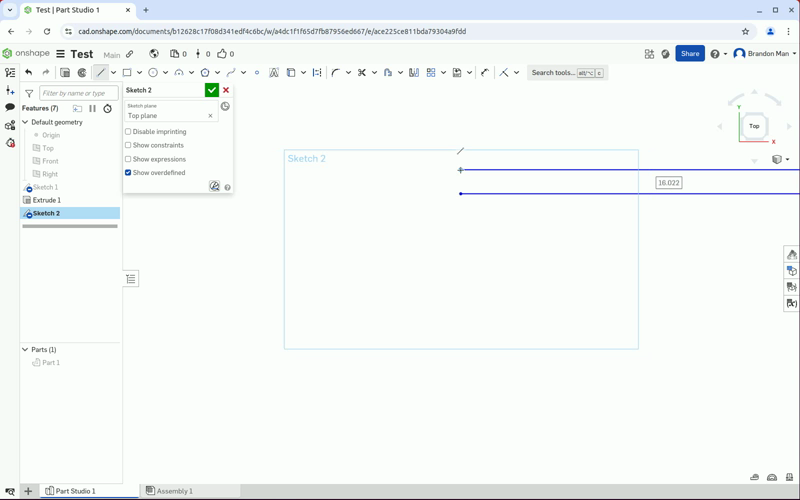
scroll(-6)
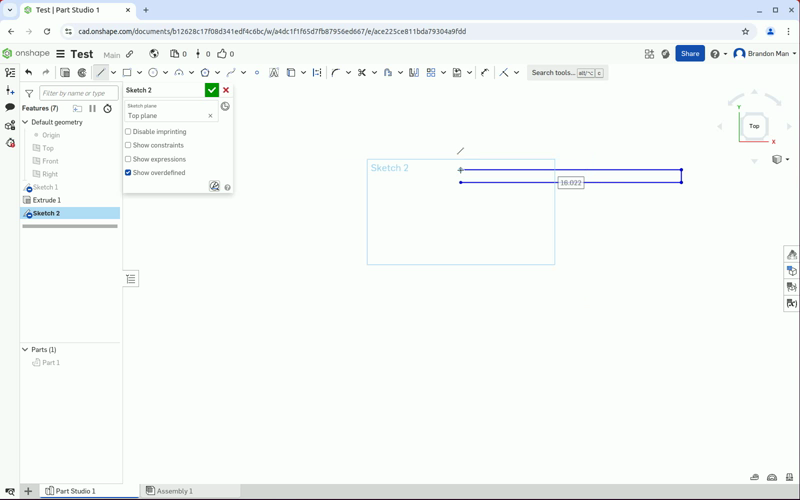
scroll(-6)
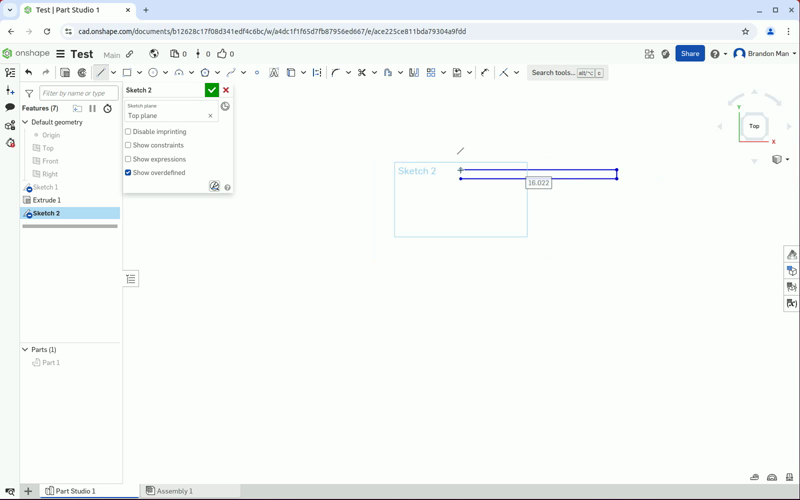
scroll(-6)
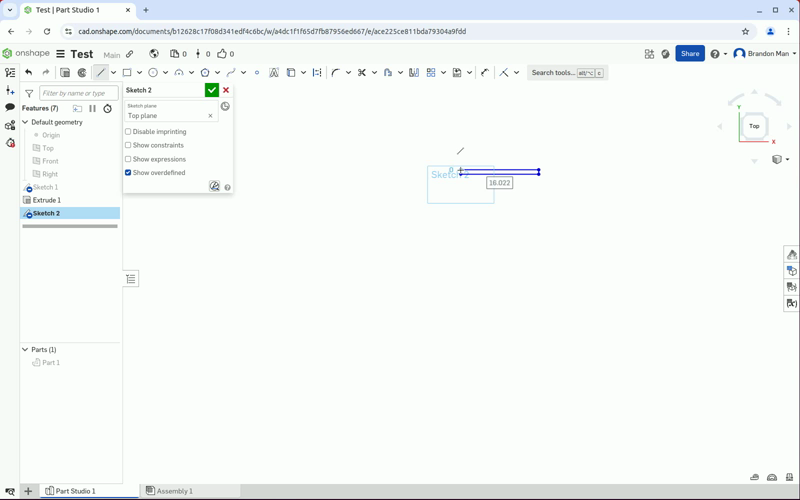
key_up(shift)
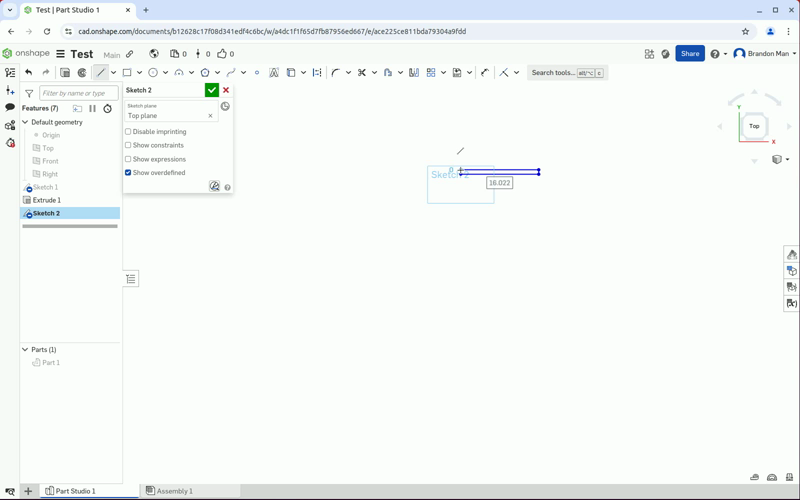
mouse_move(490, 169)
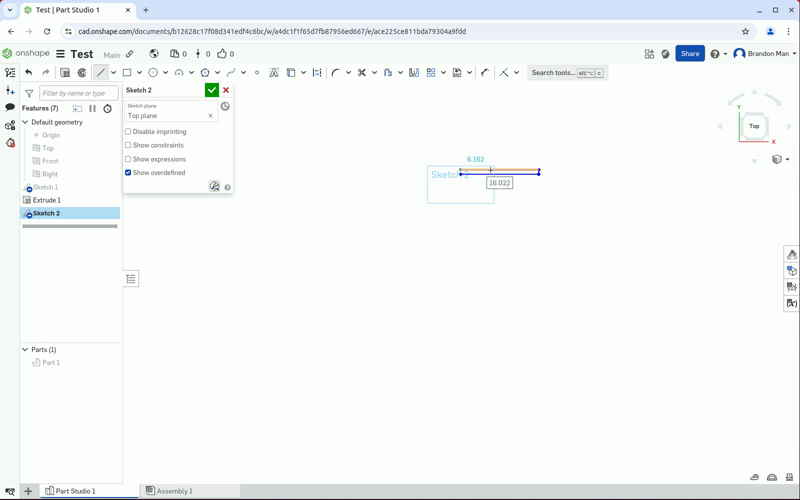
key_down(shift)
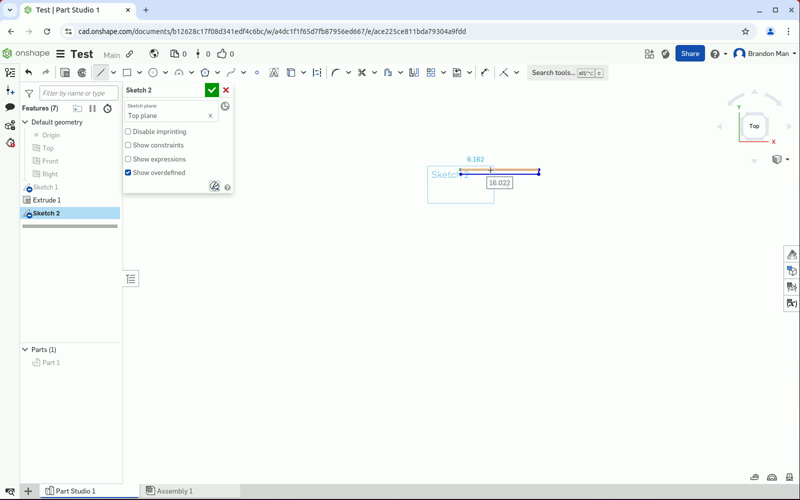
mouse_move(460, 174)
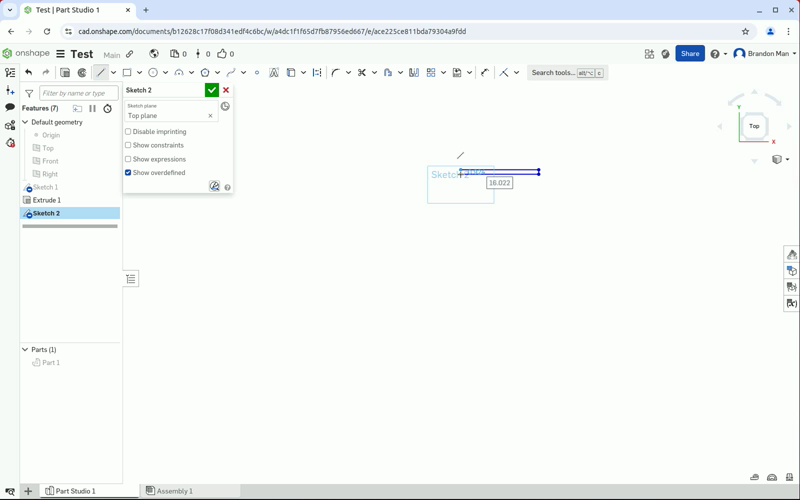
scroll(6)
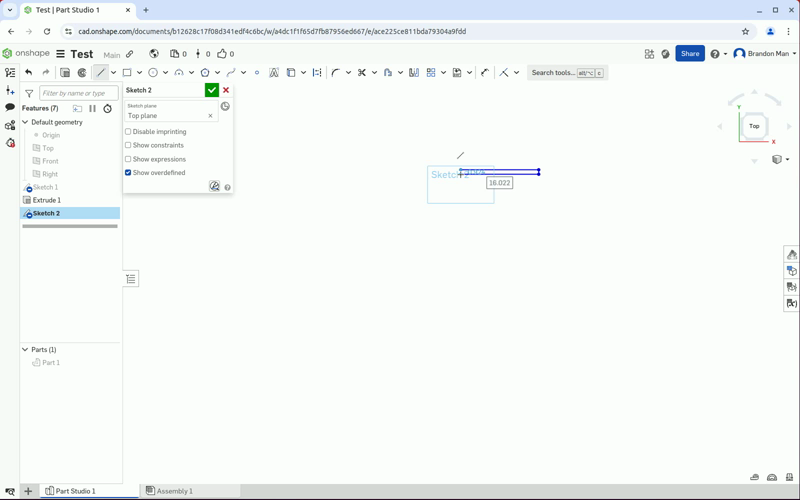
scroll(6)
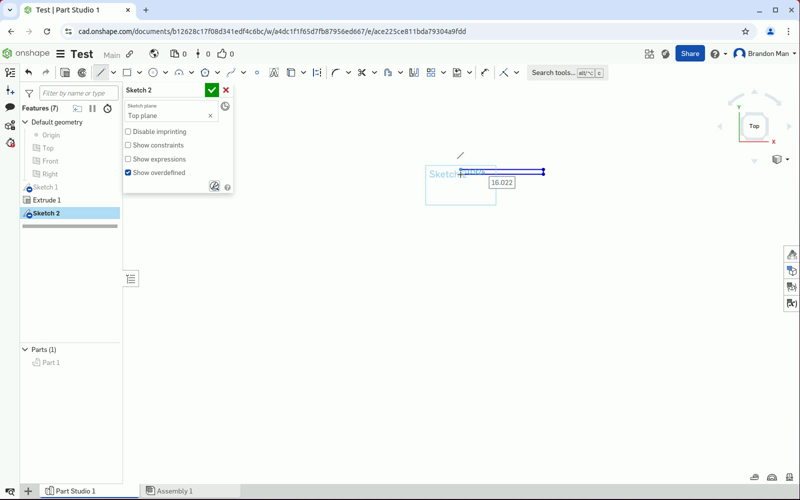
scroll(6)
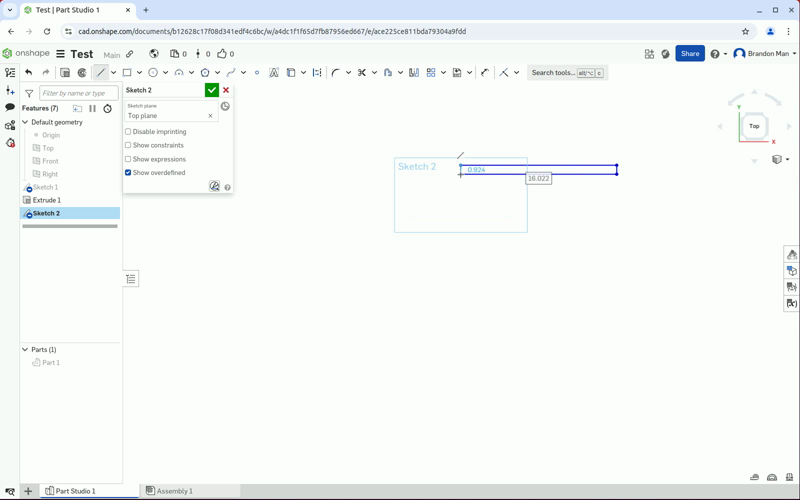
scroll(6)
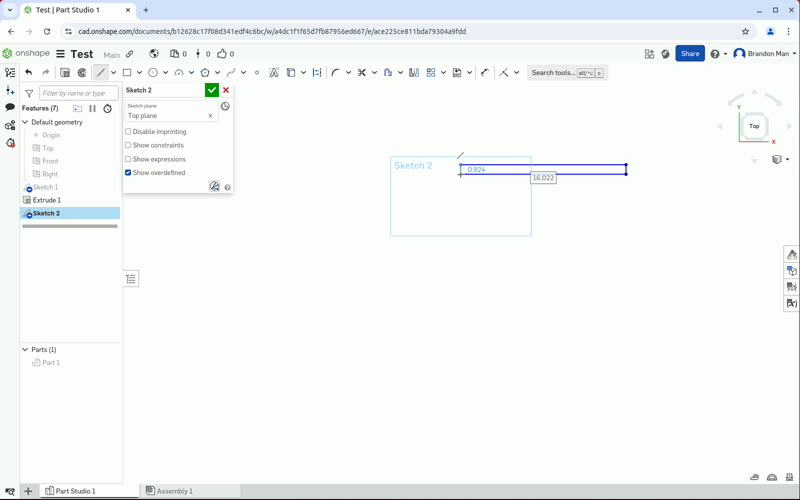
scroll(6)
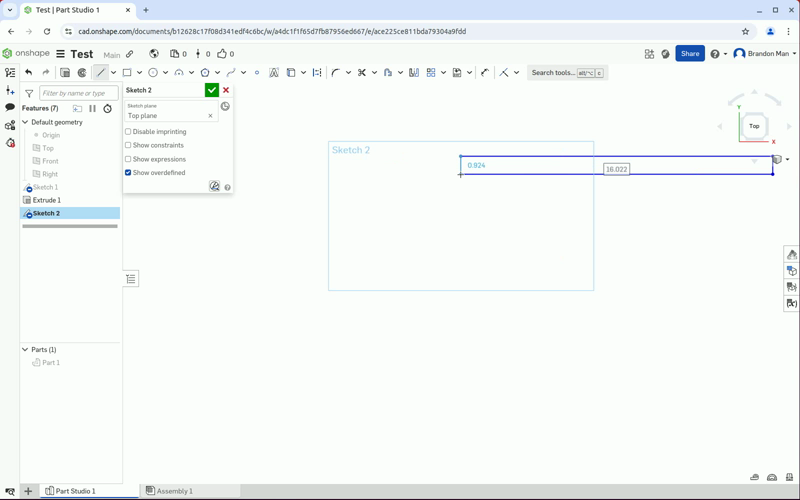
scroll(6)
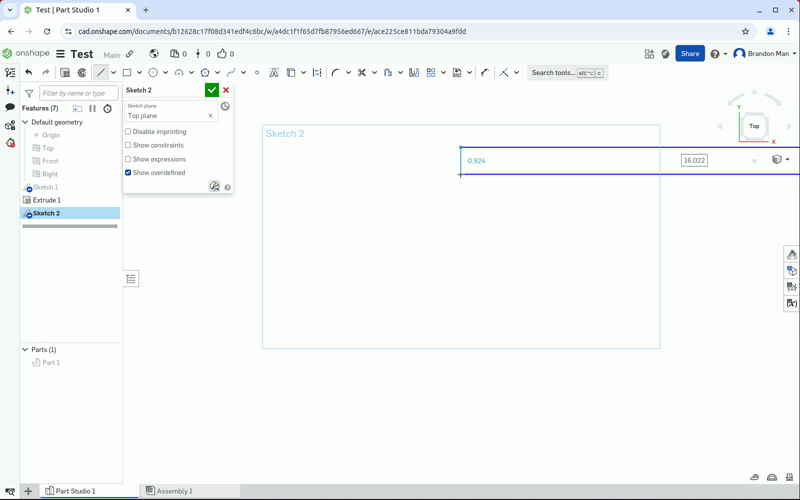
scroll(6)
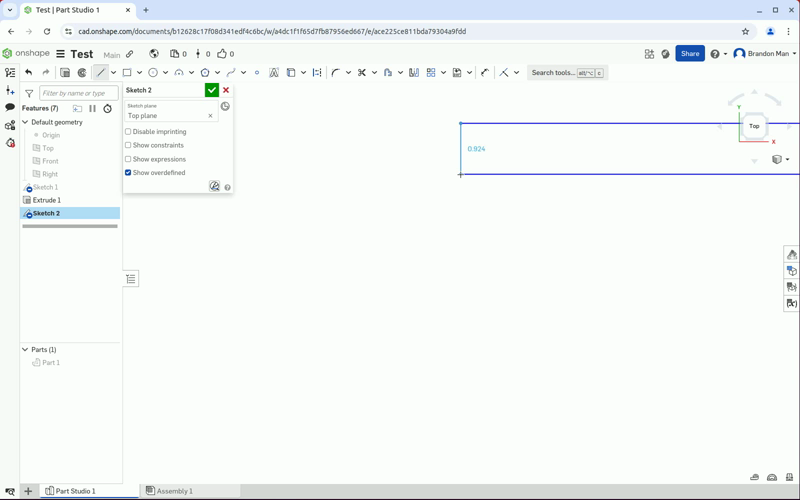
key_up(shift)
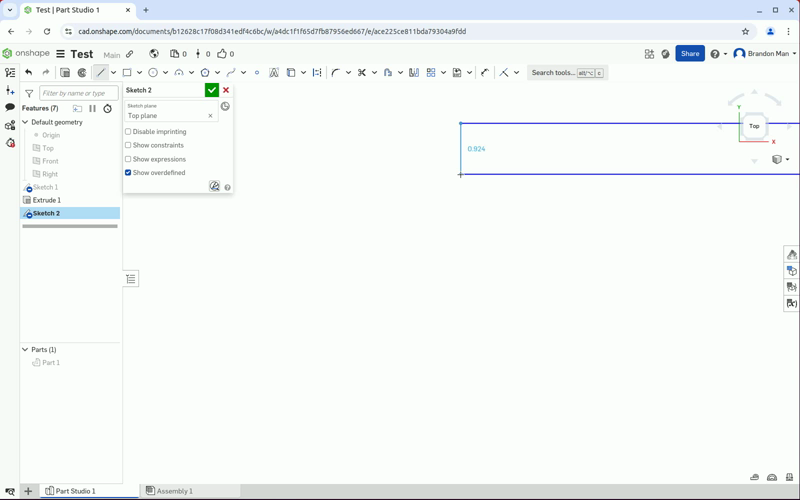
click(460, 174)
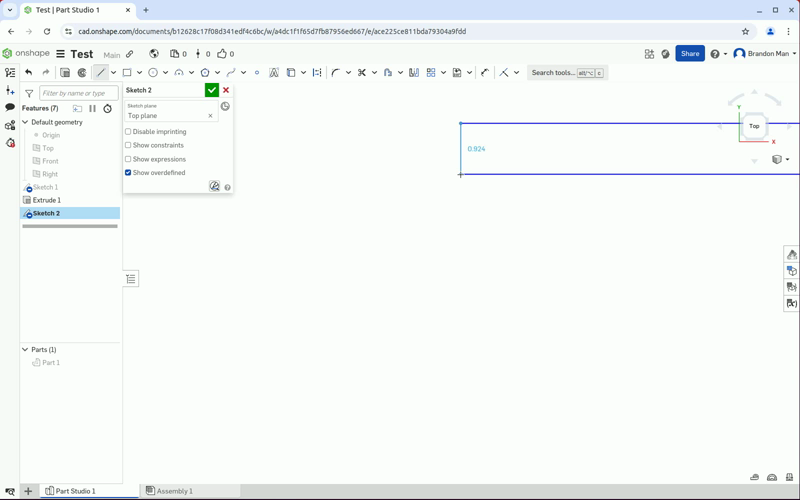
scroll(-6)
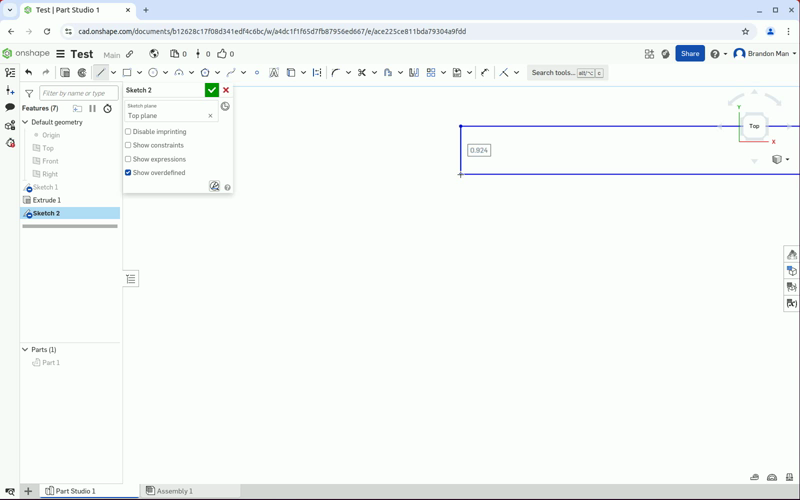
scroll(-6)
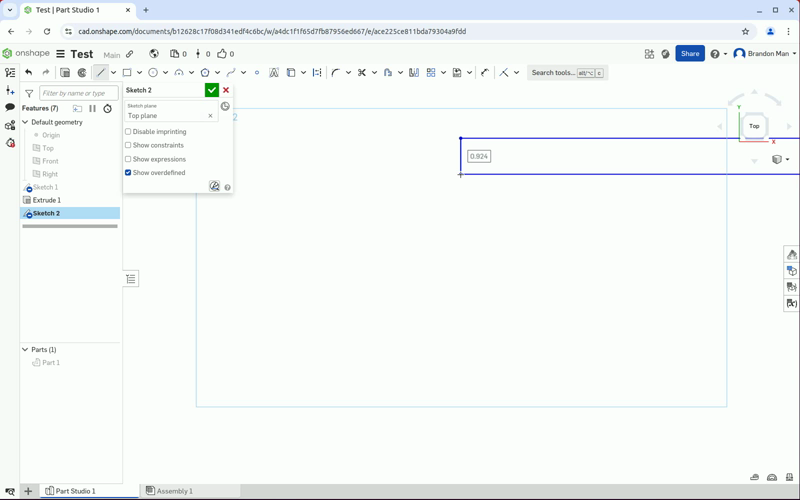
scroll(-6)
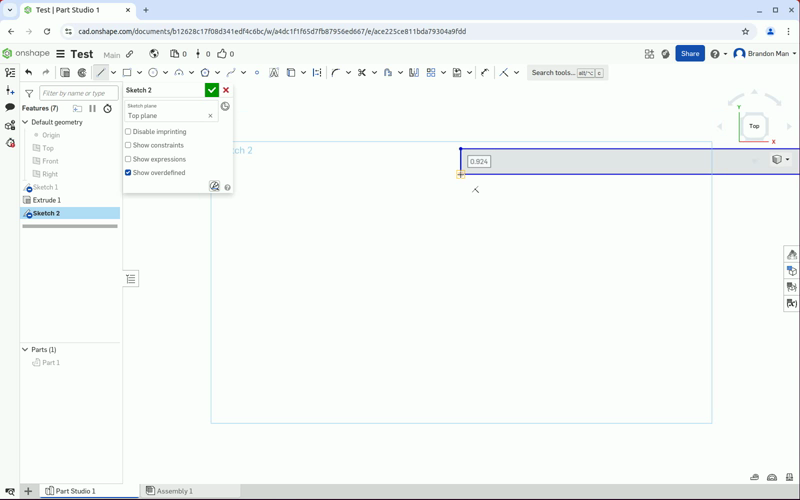
scroll(-6)
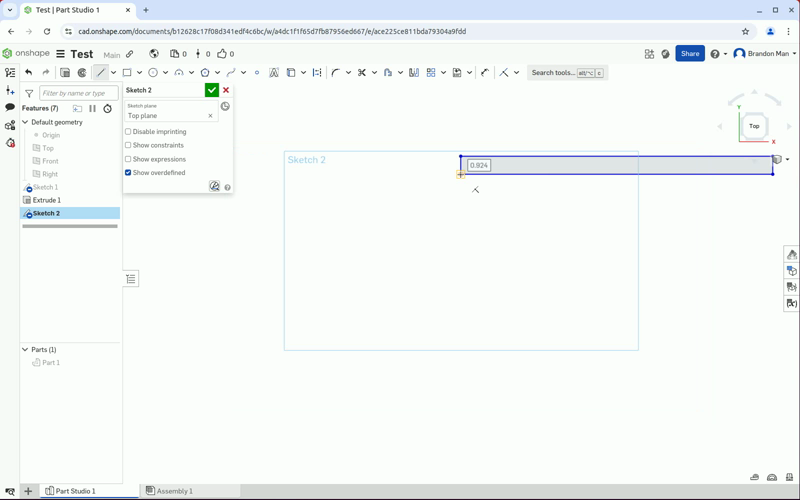
scroll(-6)
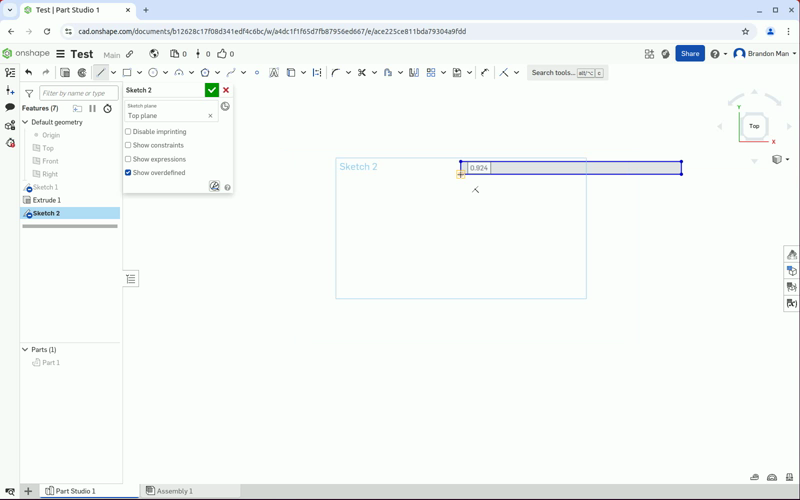
scroll(-6)
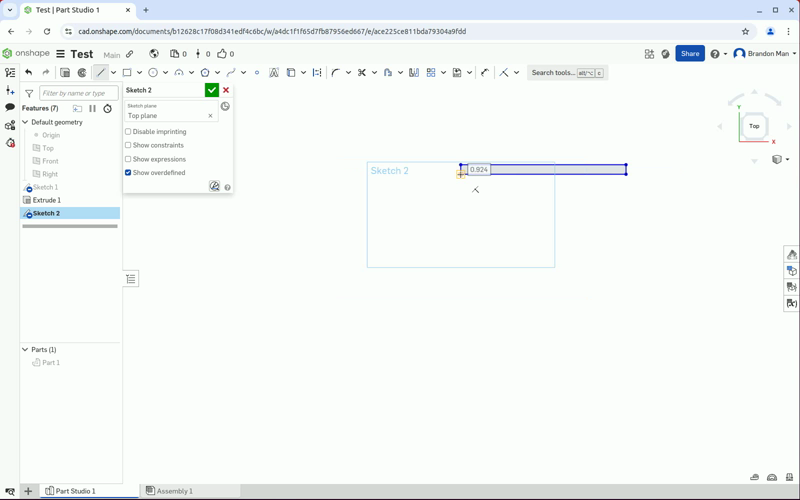
scroll(-6)
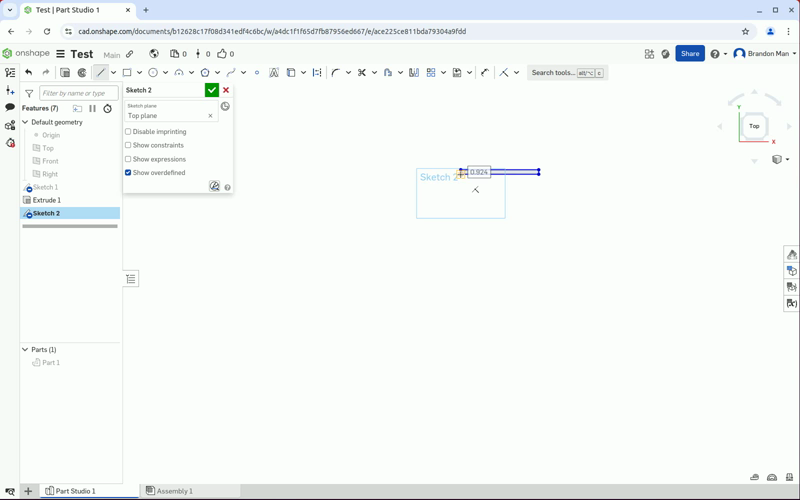
key(esc)
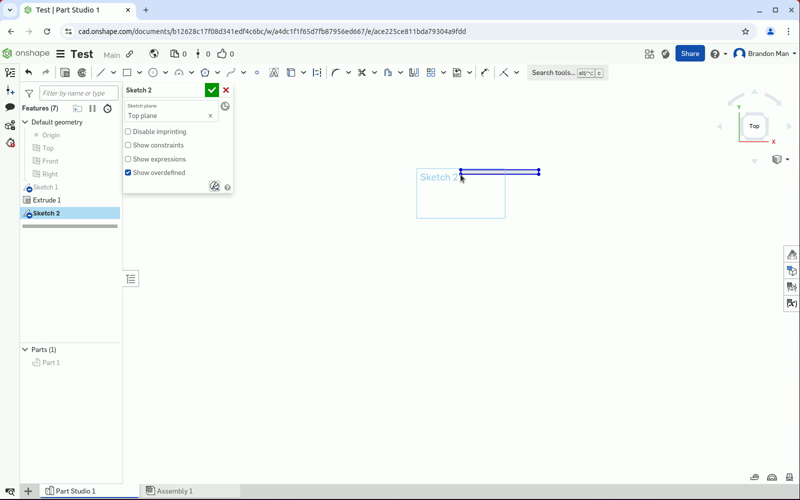
mouse_move(537, 170)
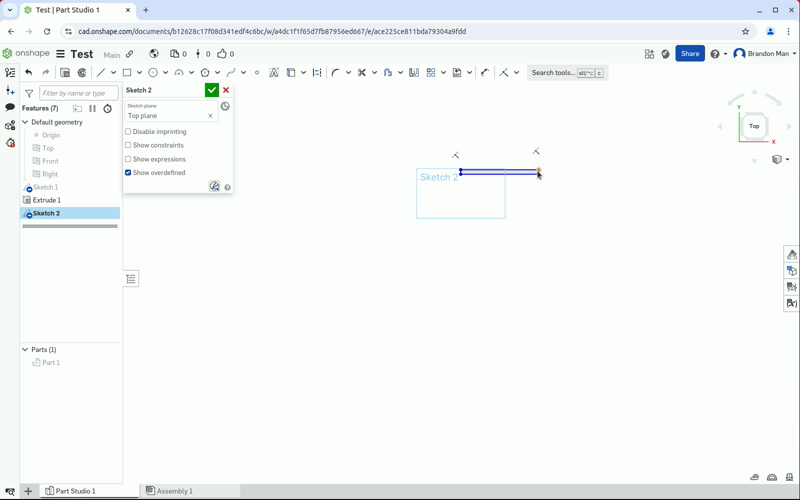
scroll(6)
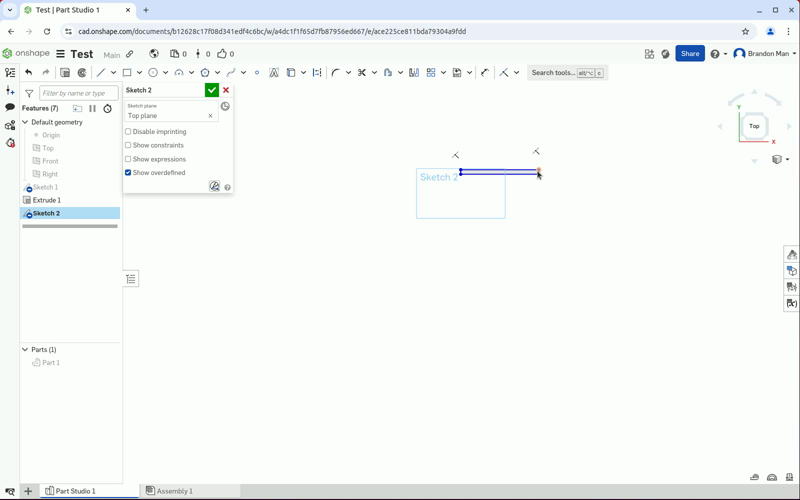
scroll(6)
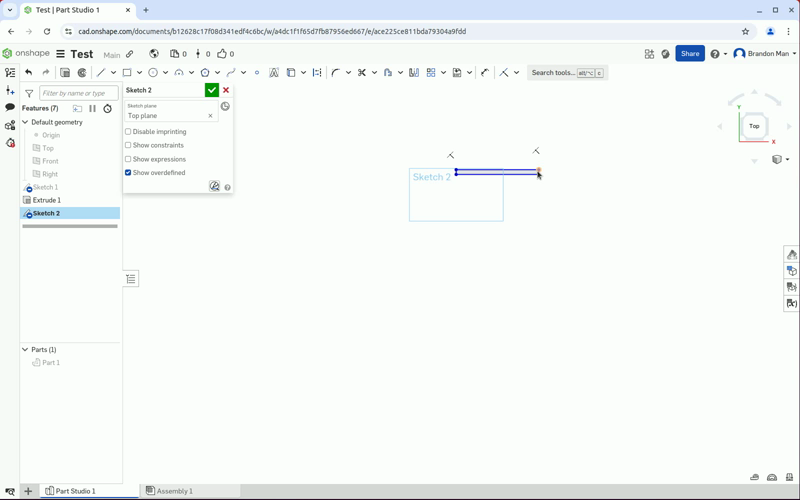
scroll(6)
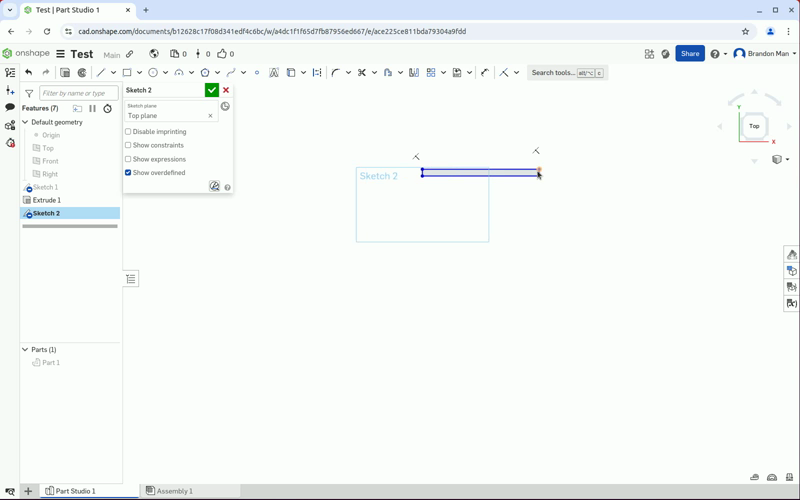
scroll(6)
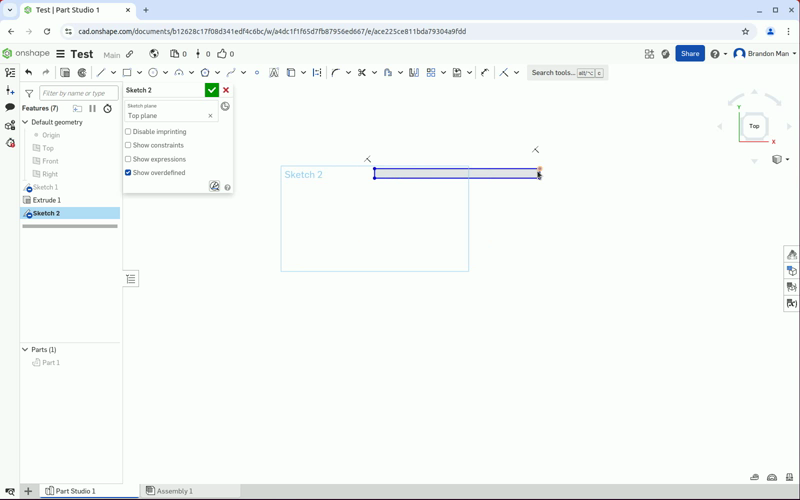
scroll(6)
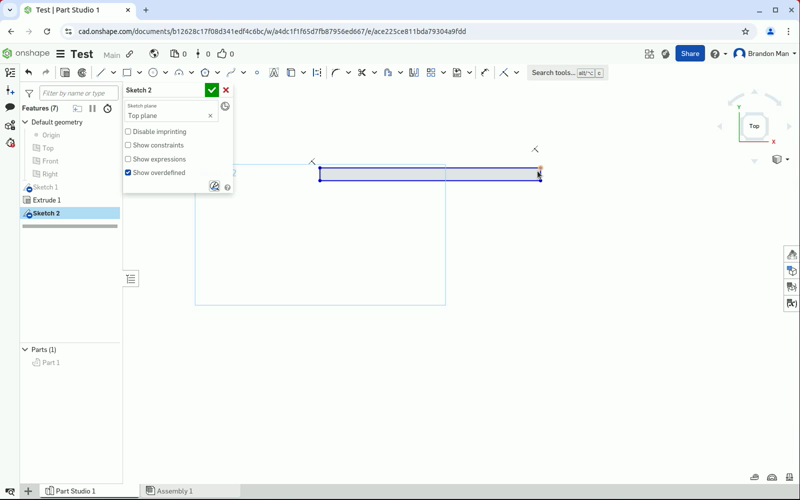
scroll(6)
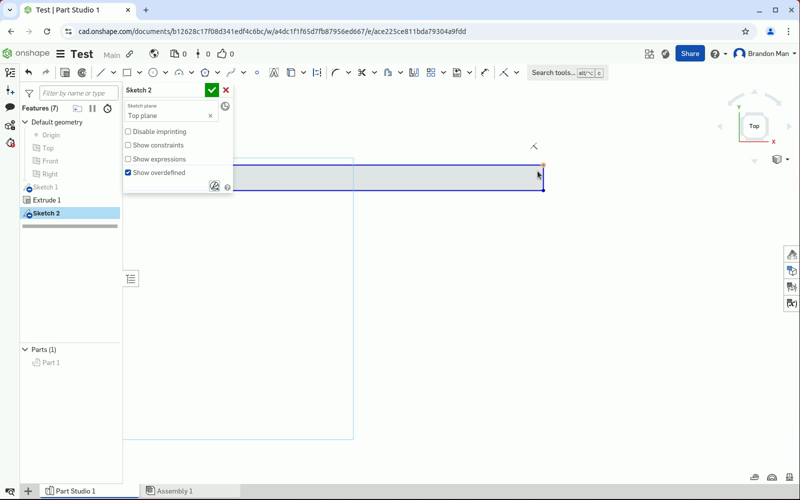
scroll(6)
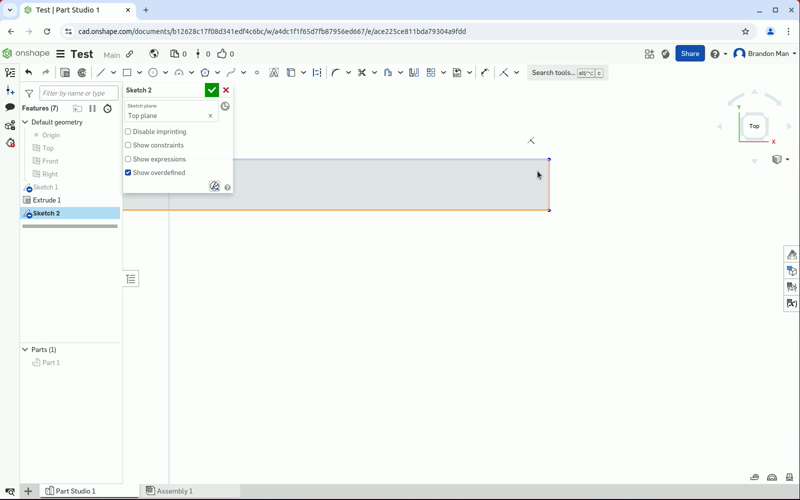
click(537, 170)
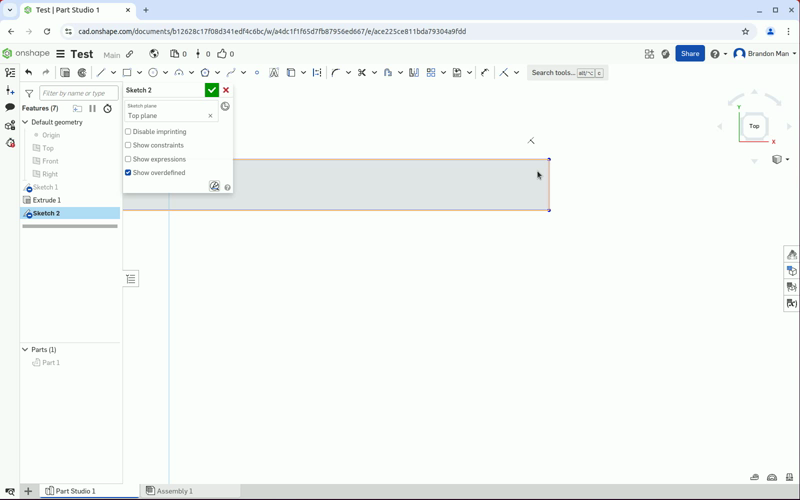
scroll(-6)
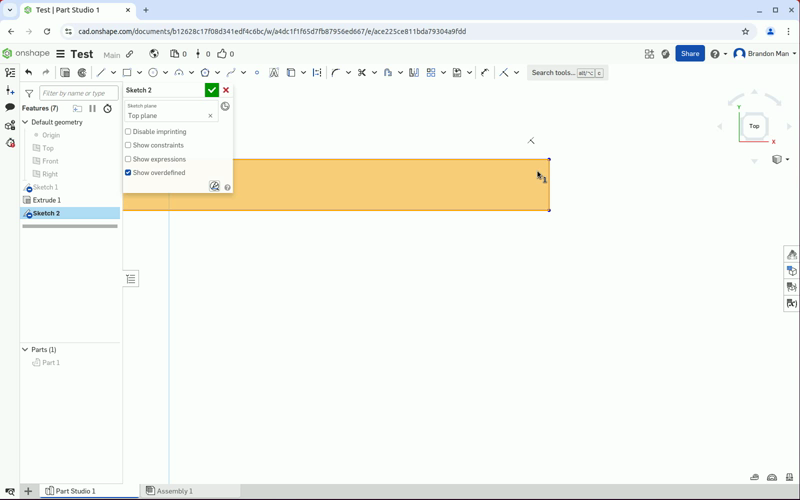
scroll(-6)
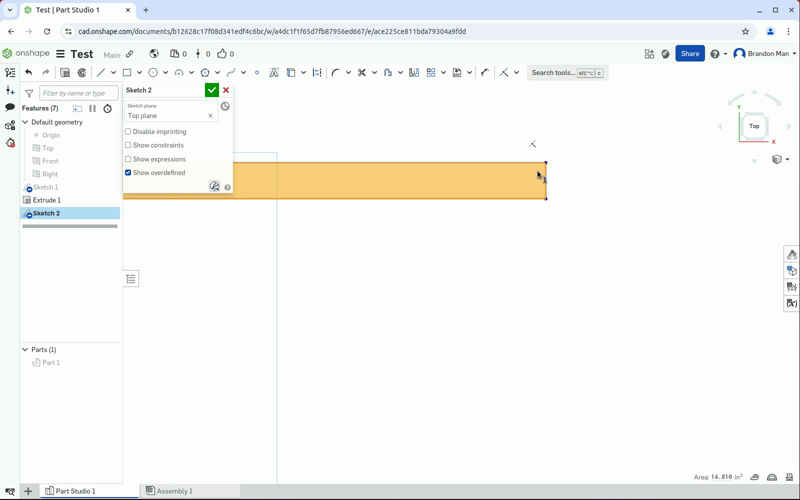
scroll(-6)
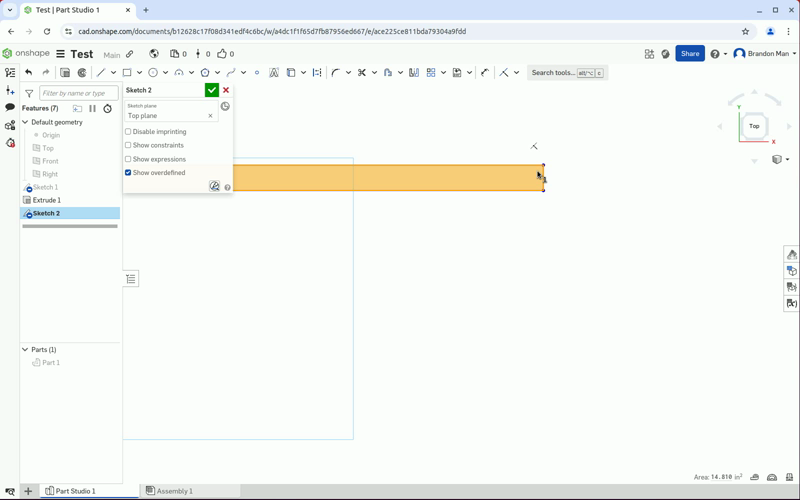
scroll(-6)
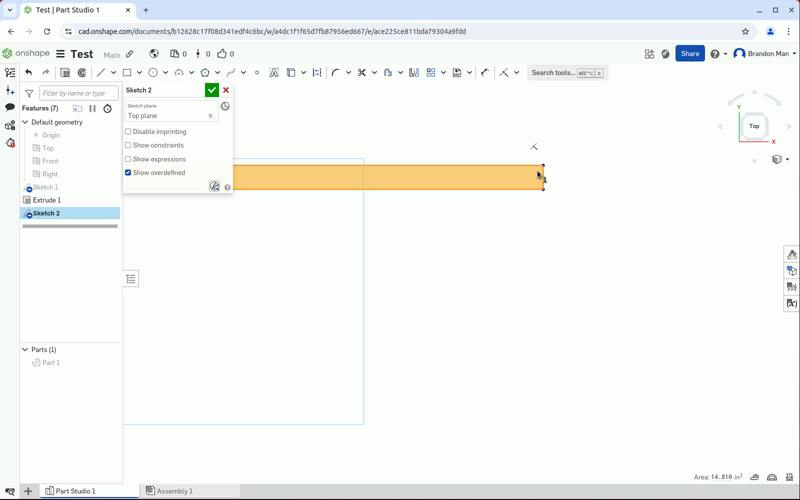
scroll(-6)
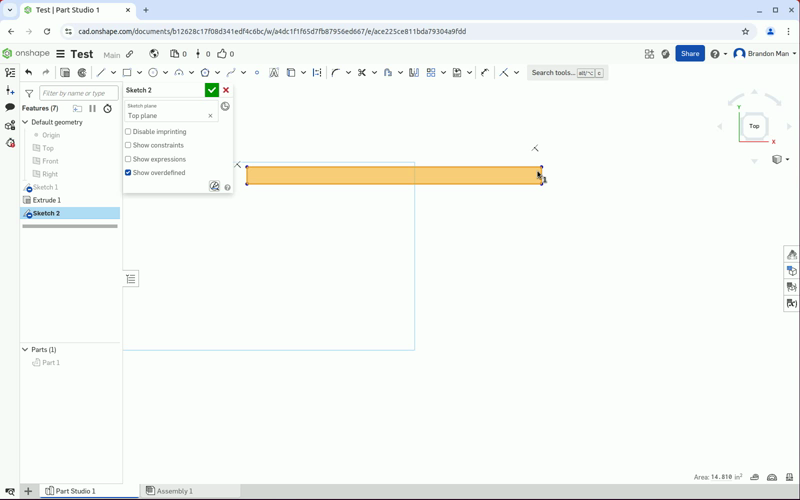
scroll(-6)
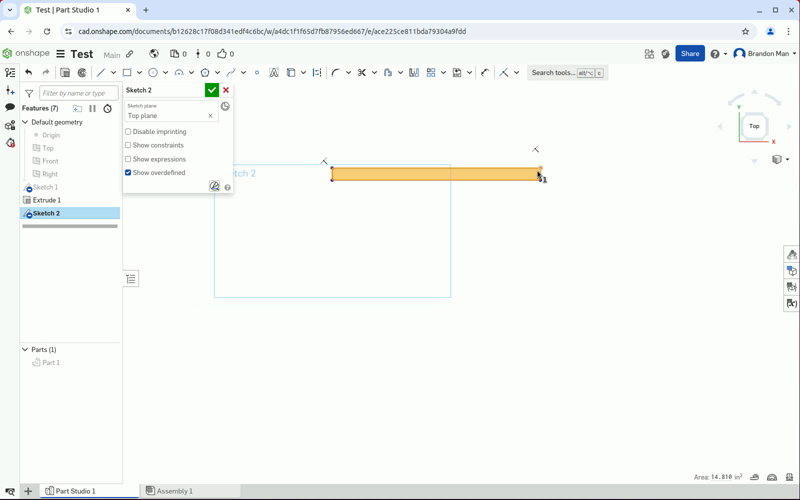
scroll(-6)
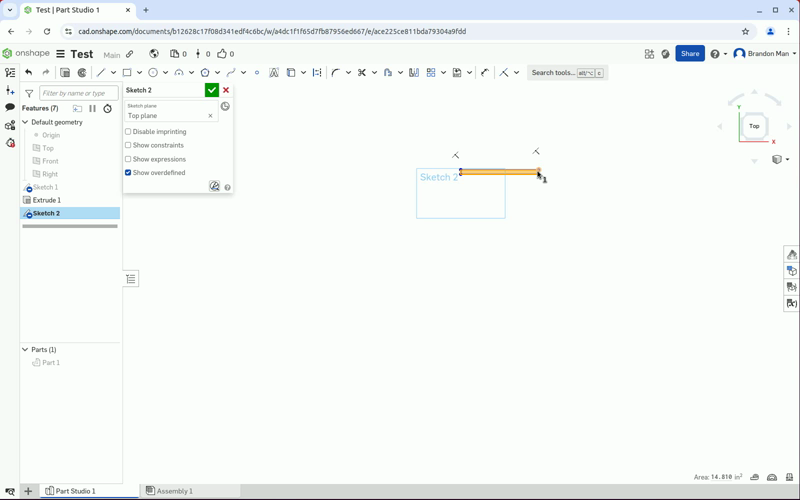
mouse_move(73, 352)
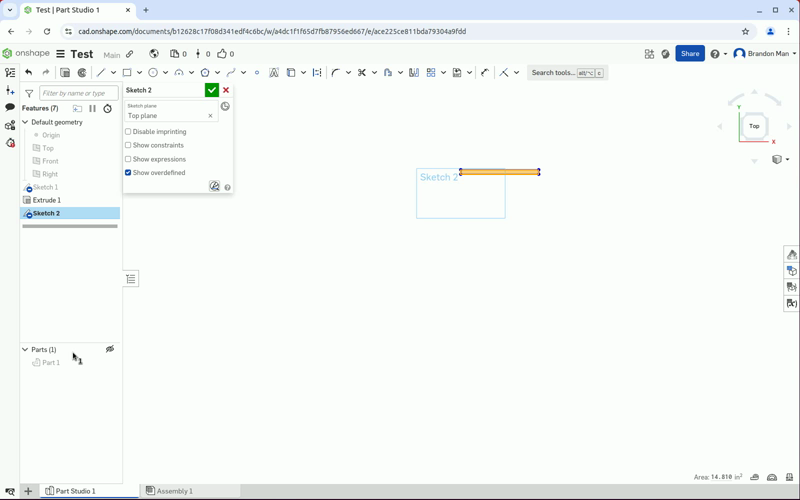
key(shift+y)
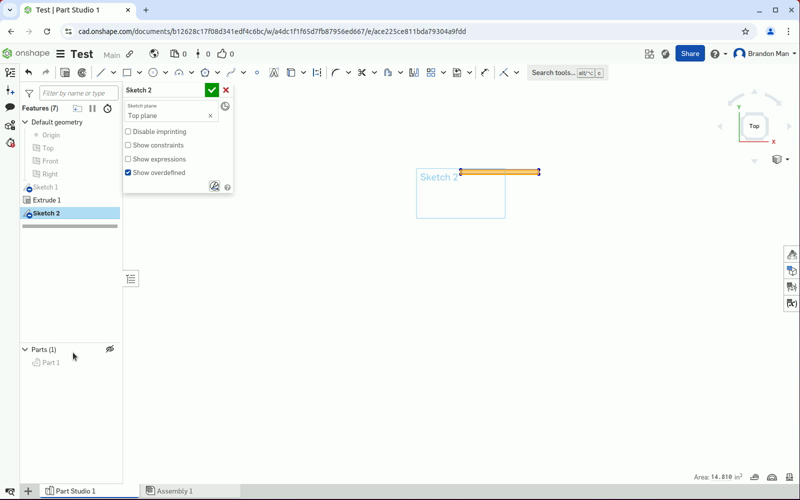
key(shift+e)
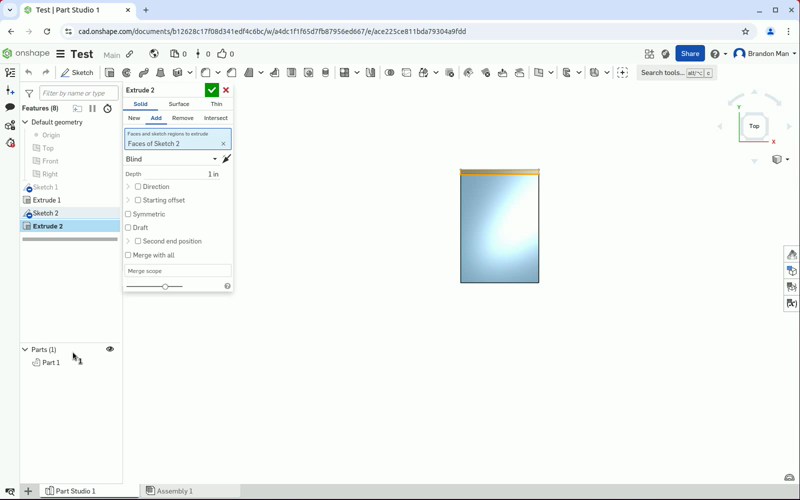
mouse_move(143, 106)
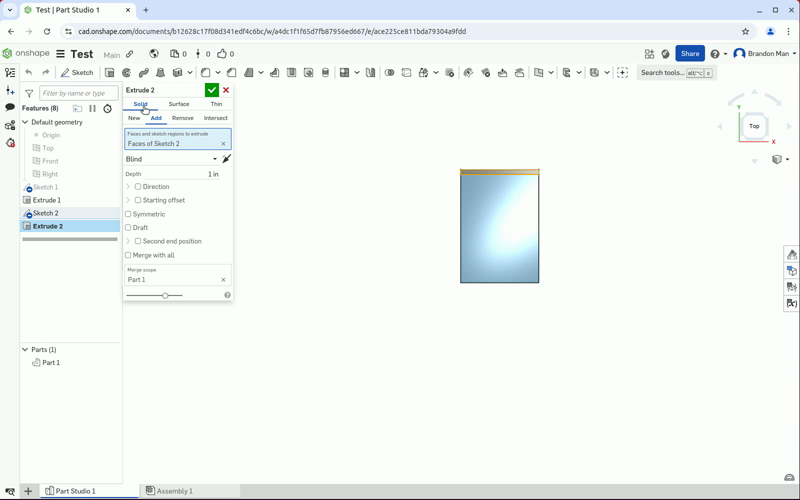
click(143, 106)
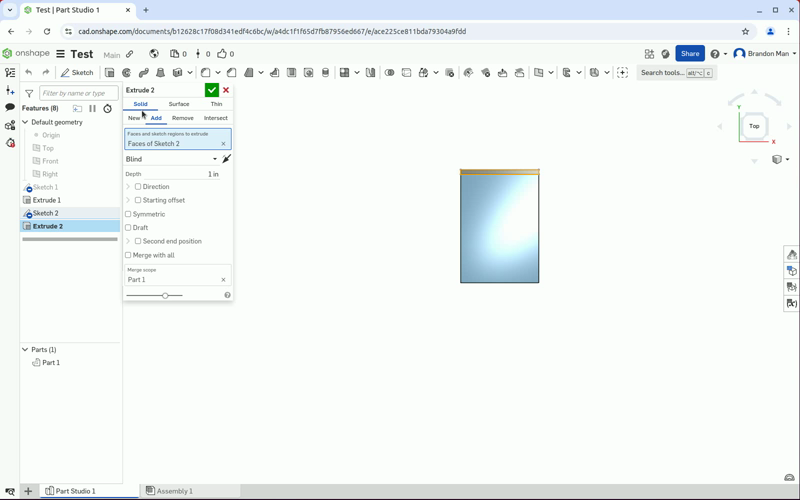
mouse_move(137, 120)
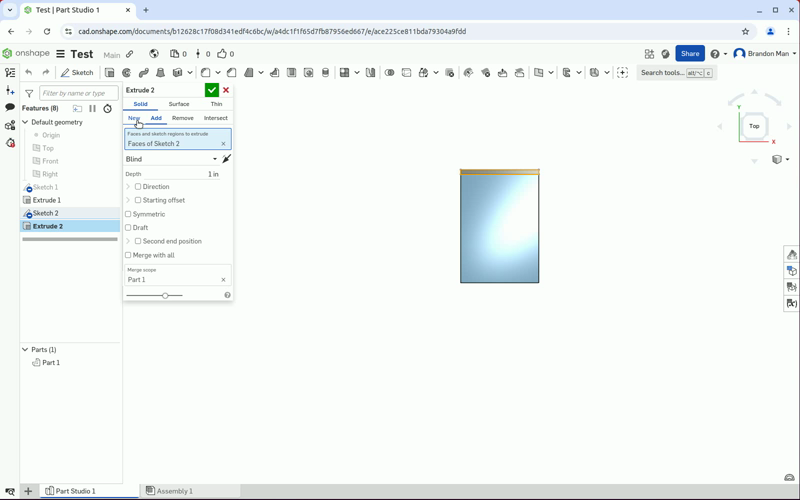
click(137, 120)
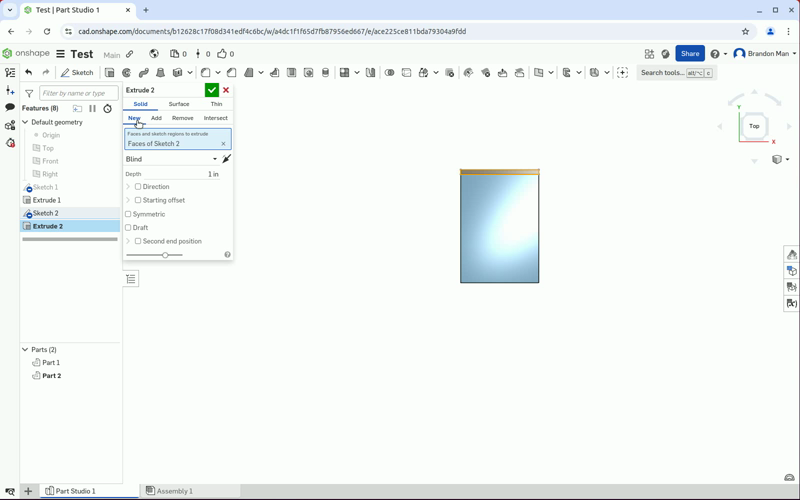
key(tab, 4)
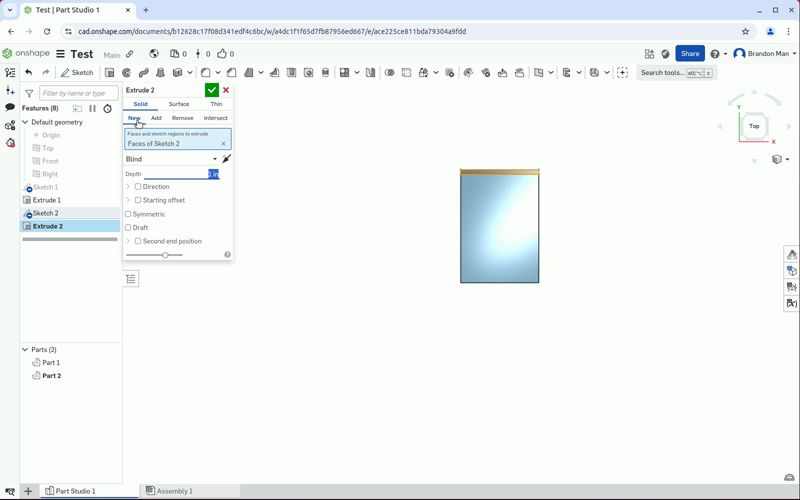
text(12.998)
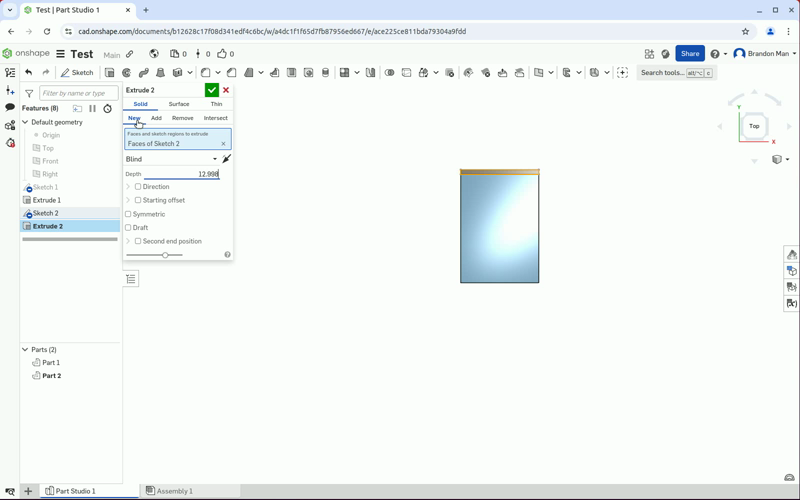
key(enter)
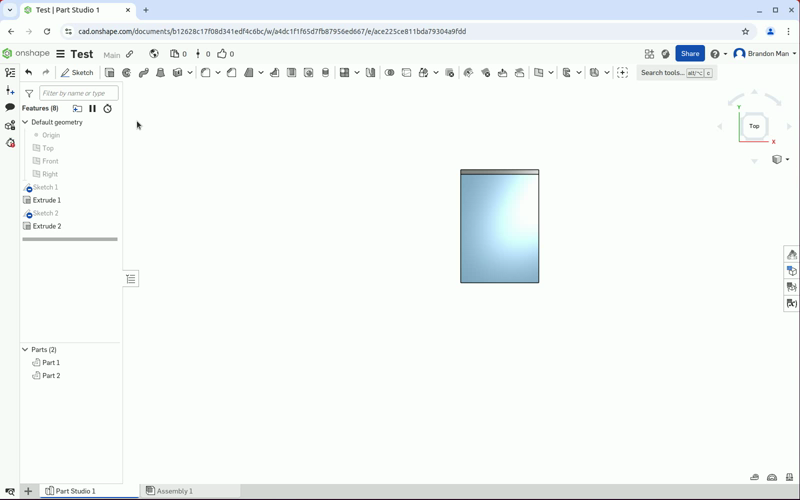
key(shift+h)
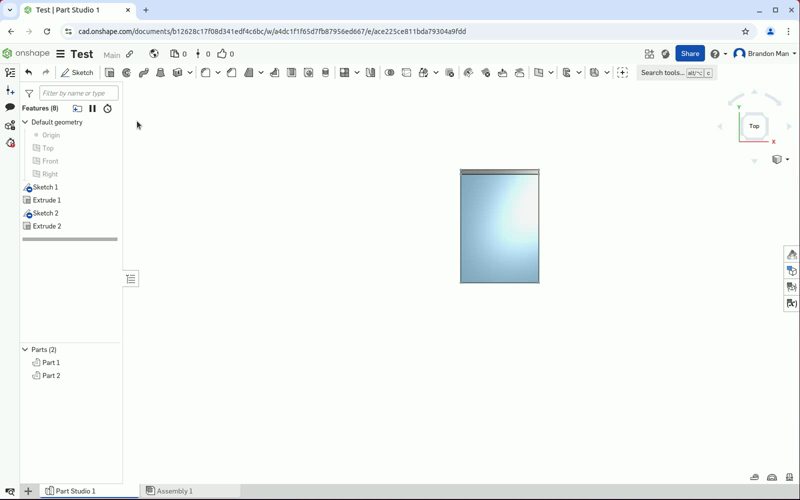
key(shift+h)
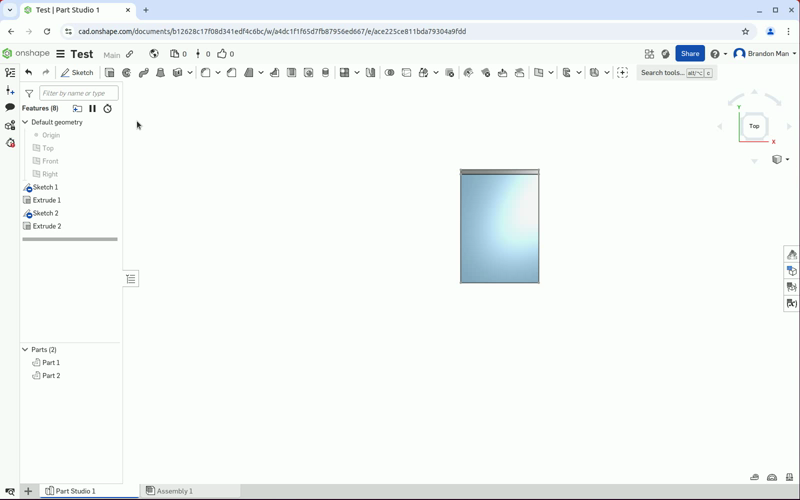
key(shift+7)
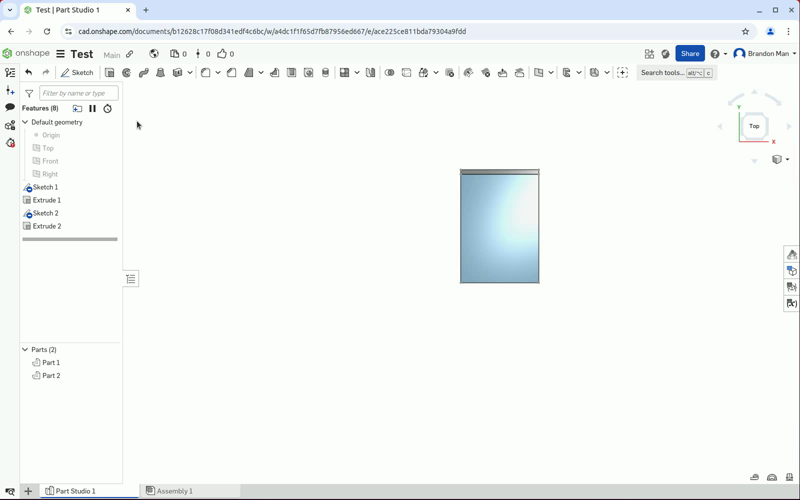
key(up, 3)
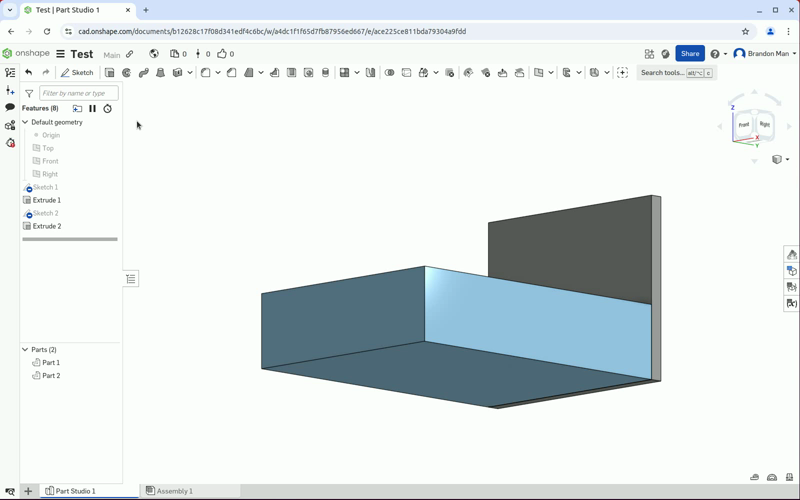
key(left, 3)
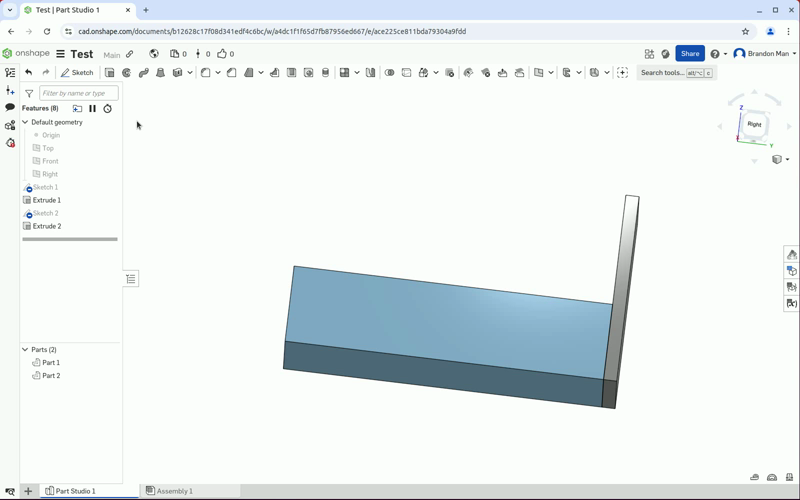
key(right, 3)
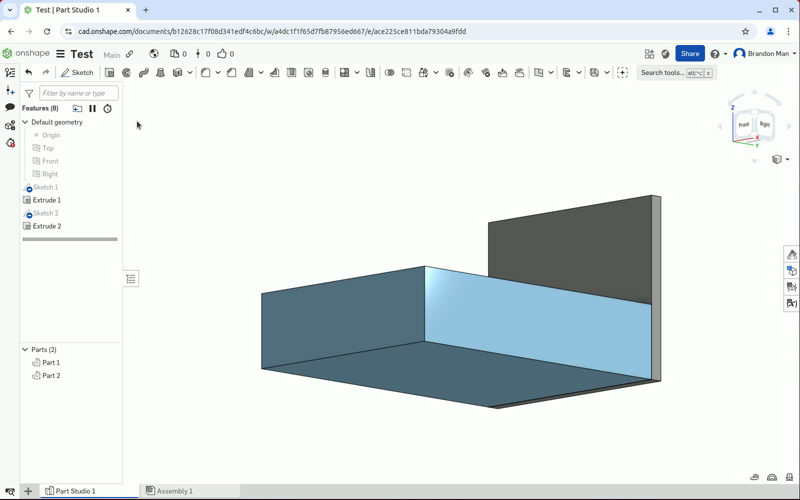
key(down, 3)
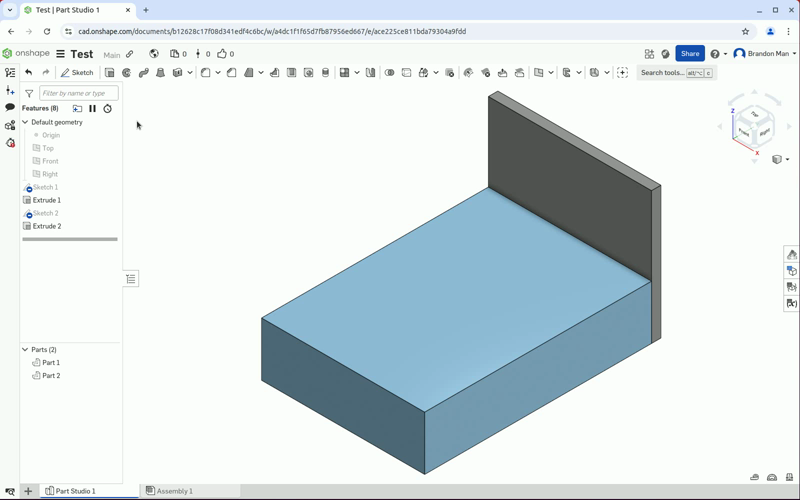
mouse_move(73, 189)
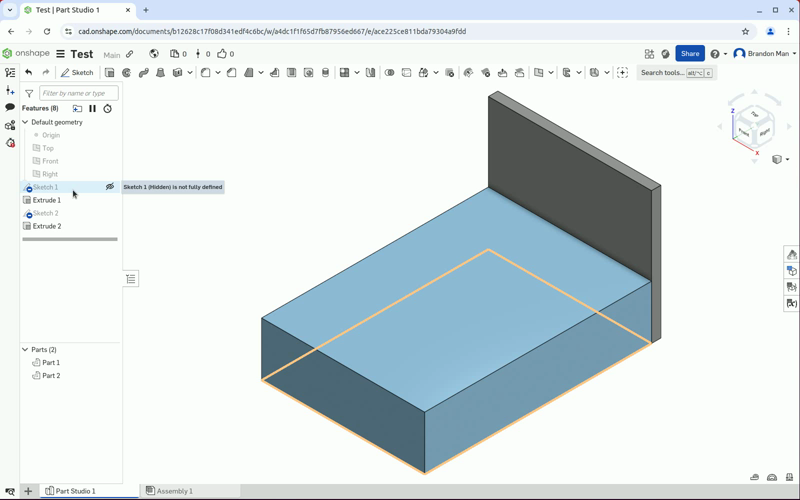
click(73, 189)